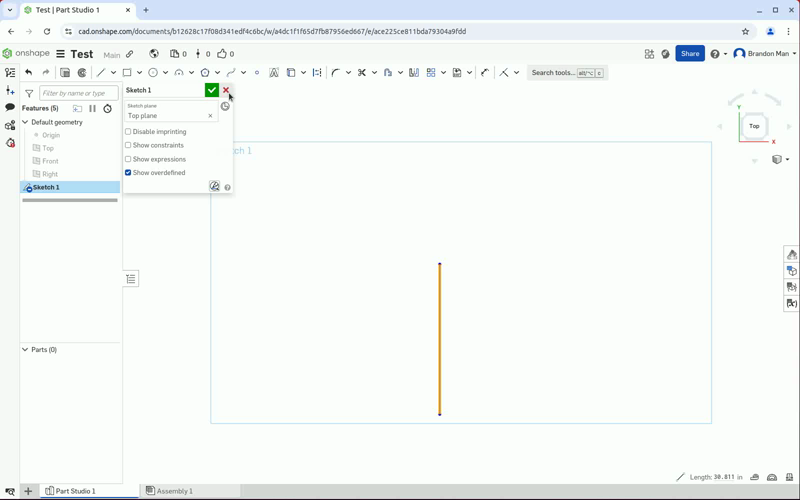
key(shift+h)
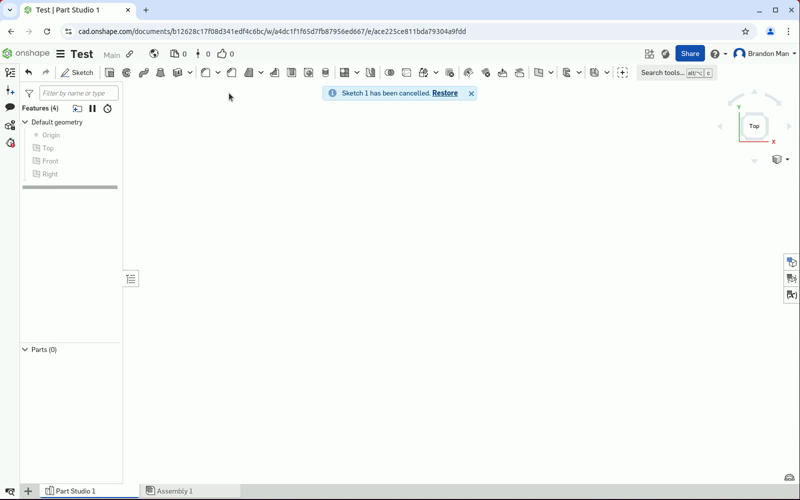
mouse_move(73, 352)
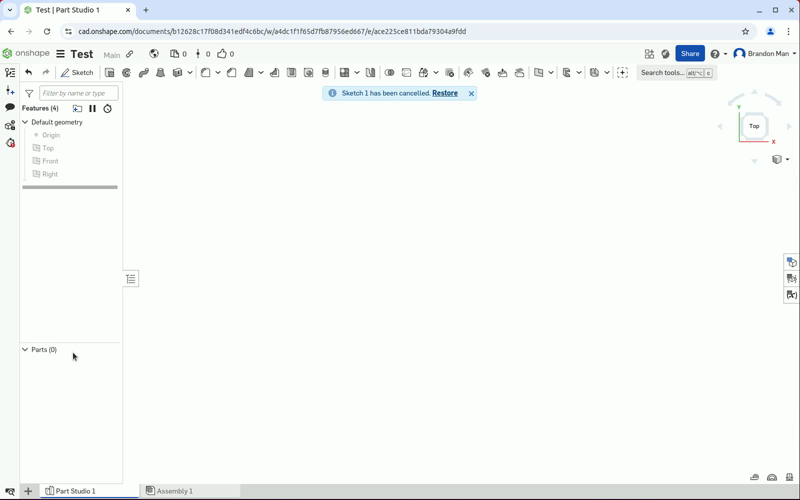
key(y)
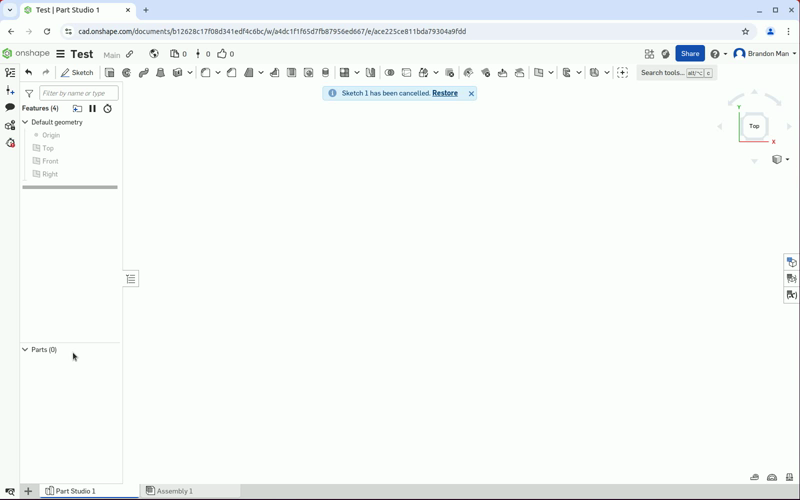
key(shift+p)
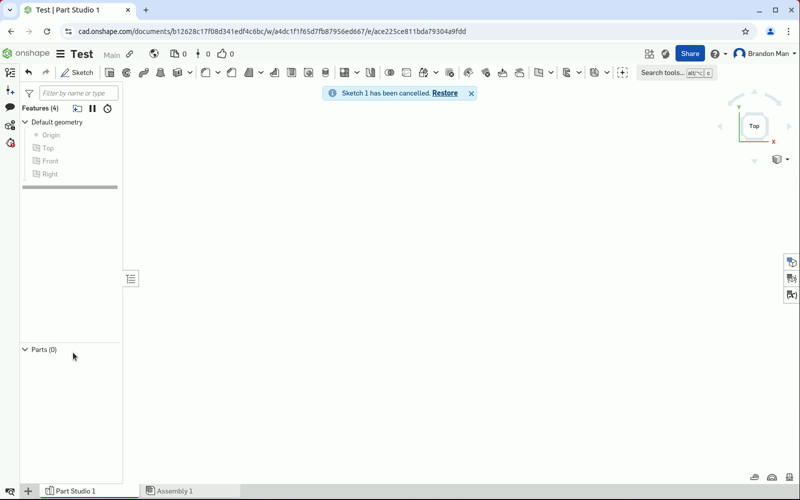
key(space)
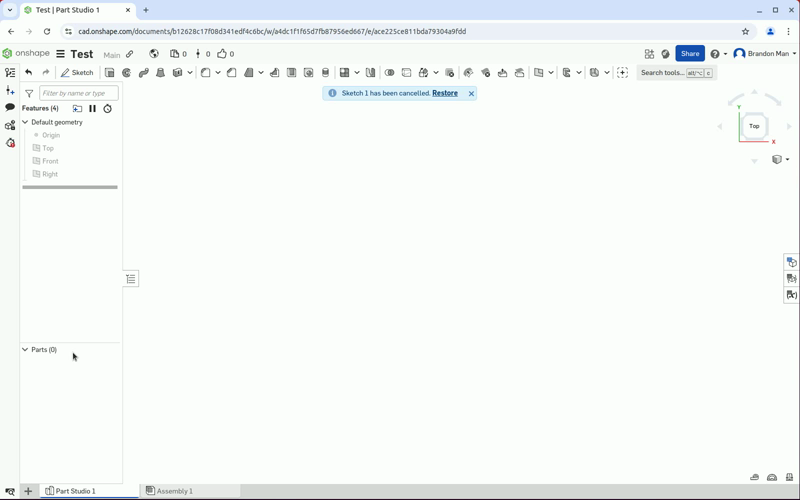
key_down(shift)
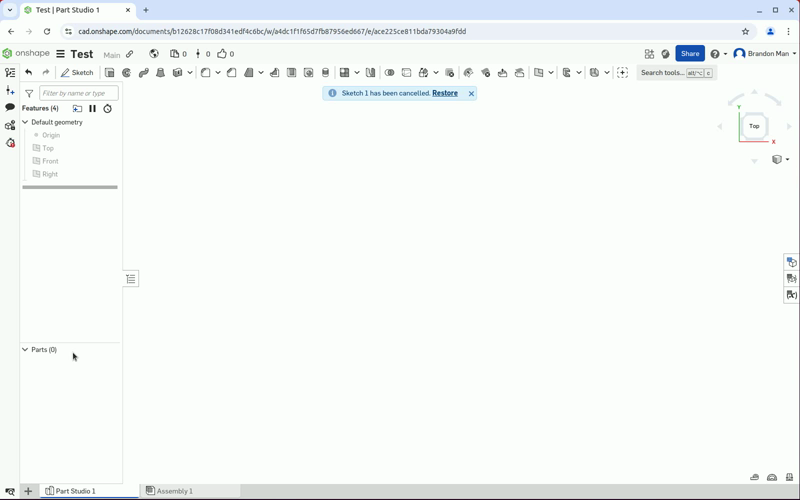
key(up)
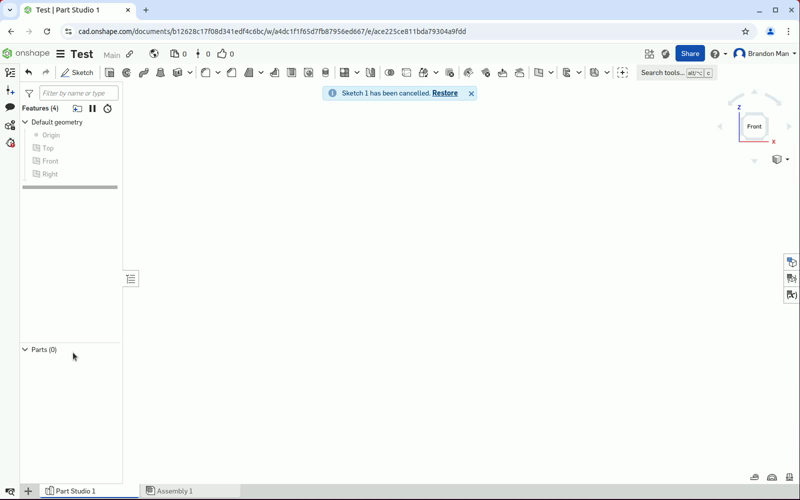
key_up(shift)
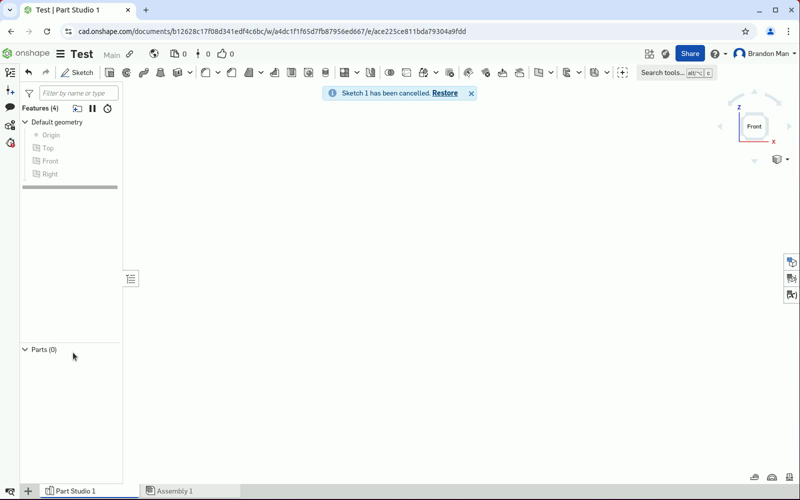
mouse_move(73, 352)
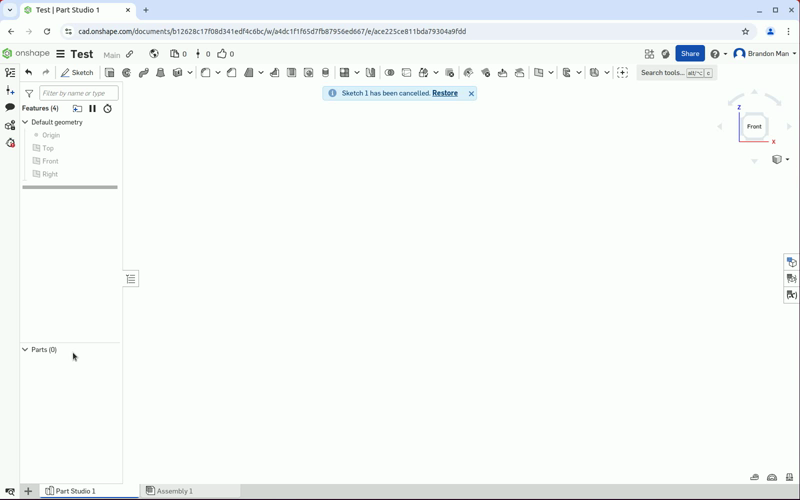
key(shift+y)
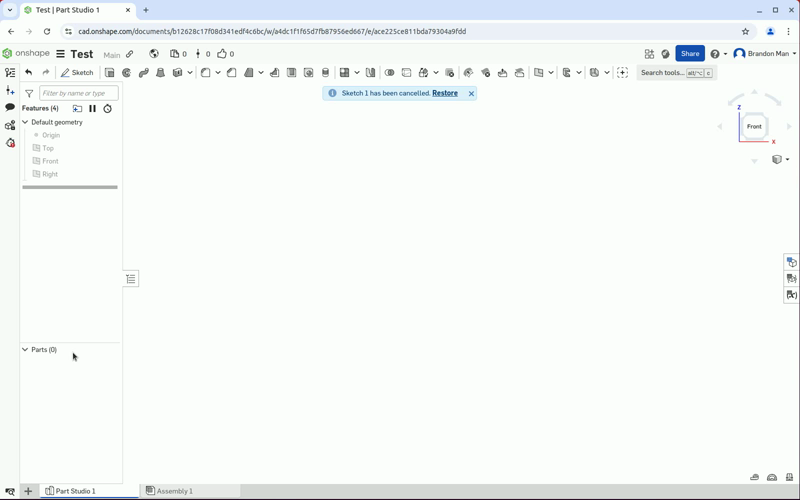
key(shift+s)
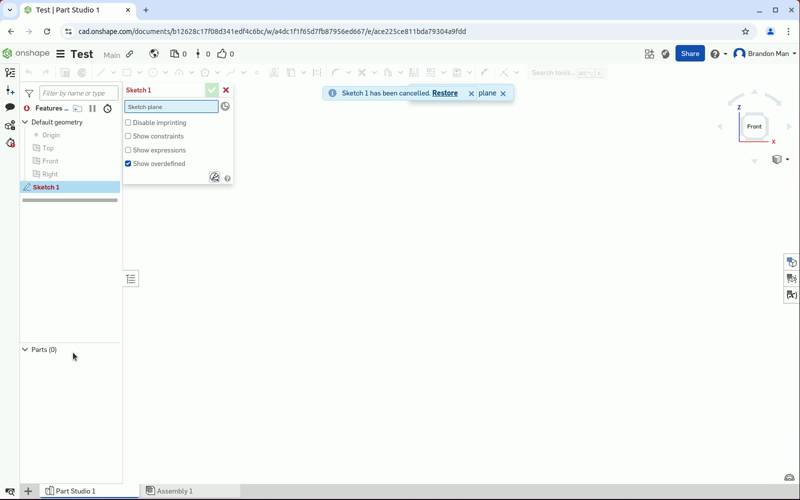
mouse_move(73, 163)
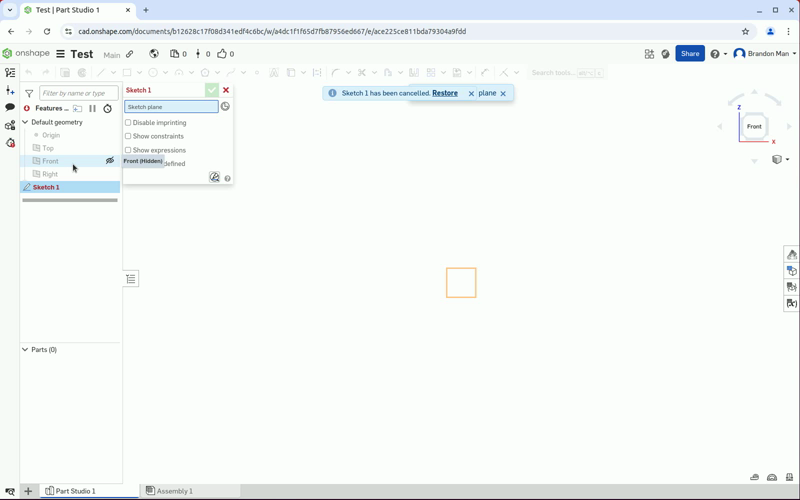
click(73, 163)
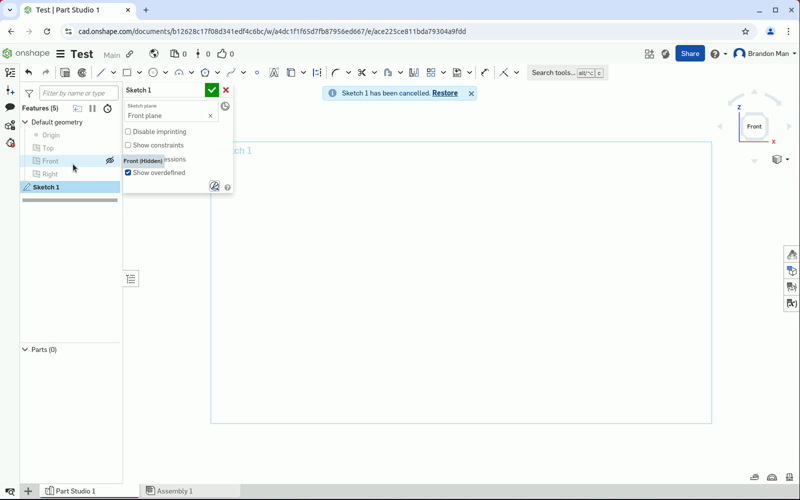
mouse_move(73, 352)
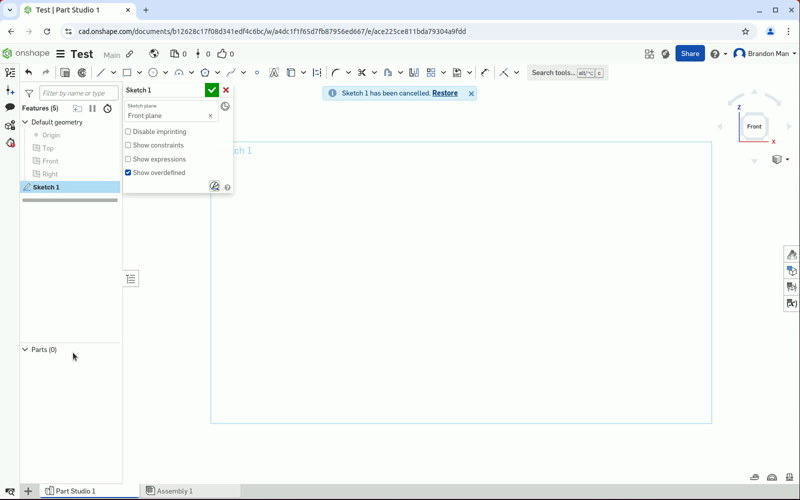
key(y)
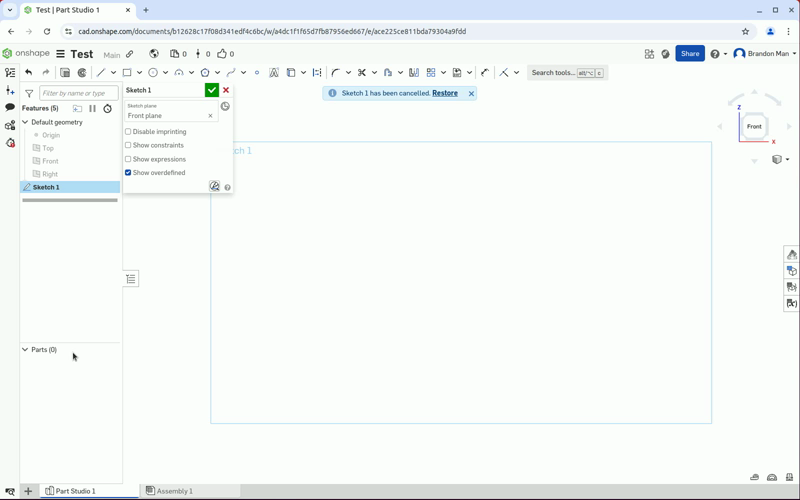
key(c)
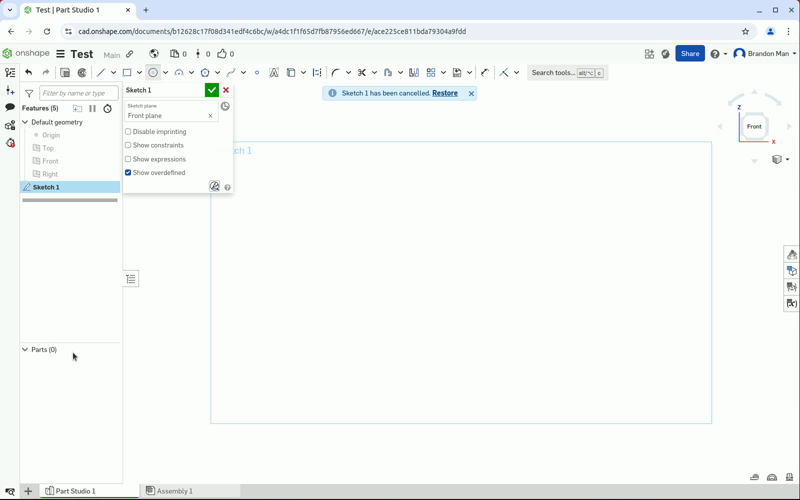
key_down(shift)
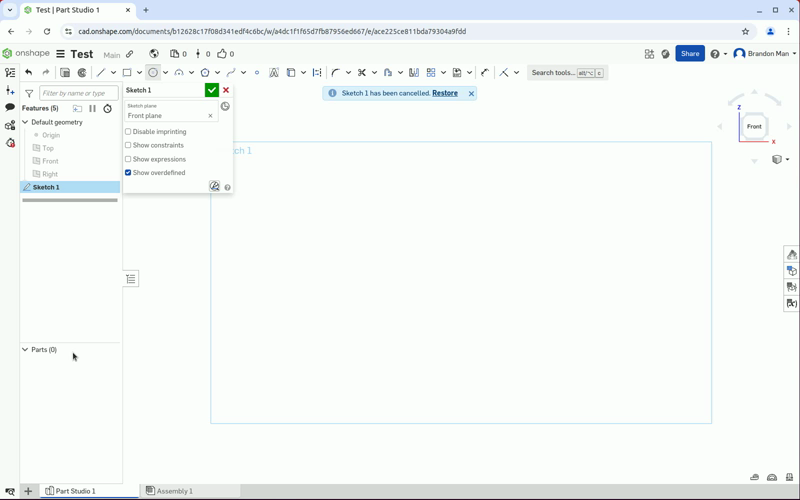
mouse_move(461, 282)
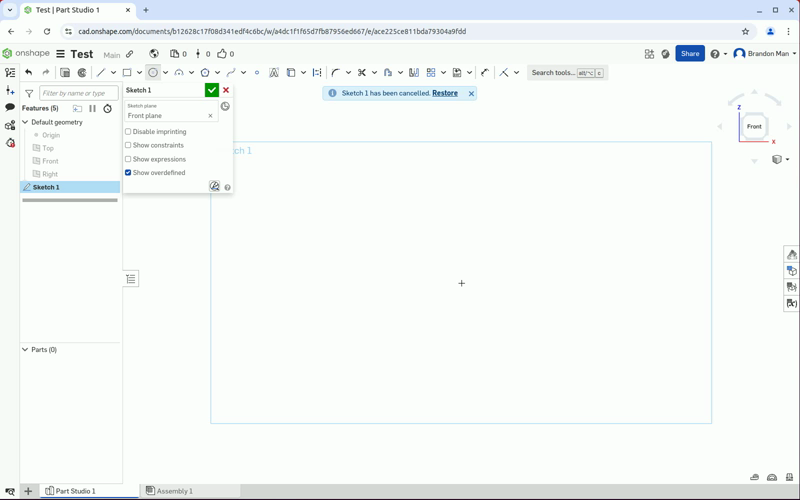
click(461, 282)
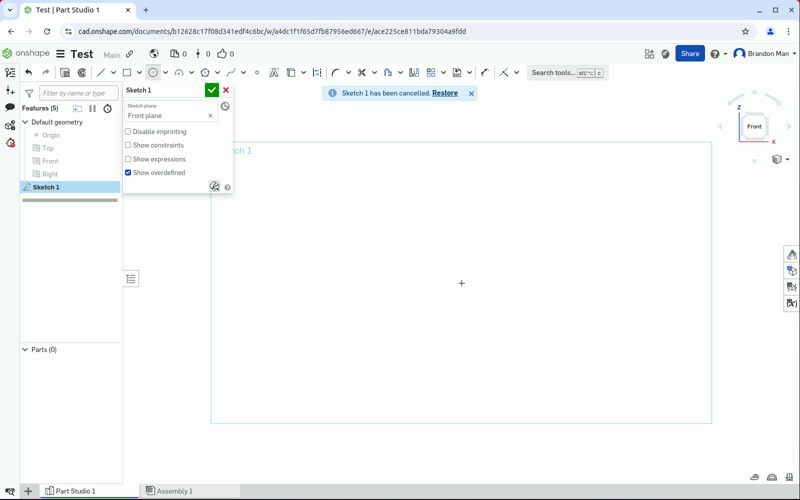
key_up(shift)
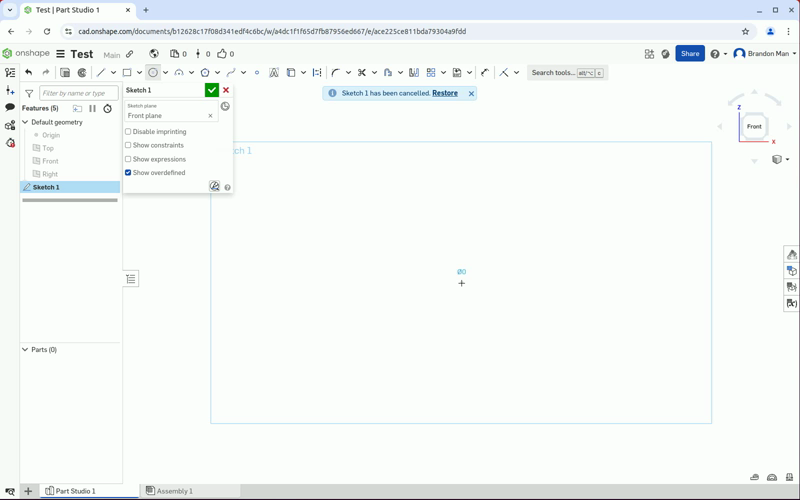
mouse_move(568, 282)
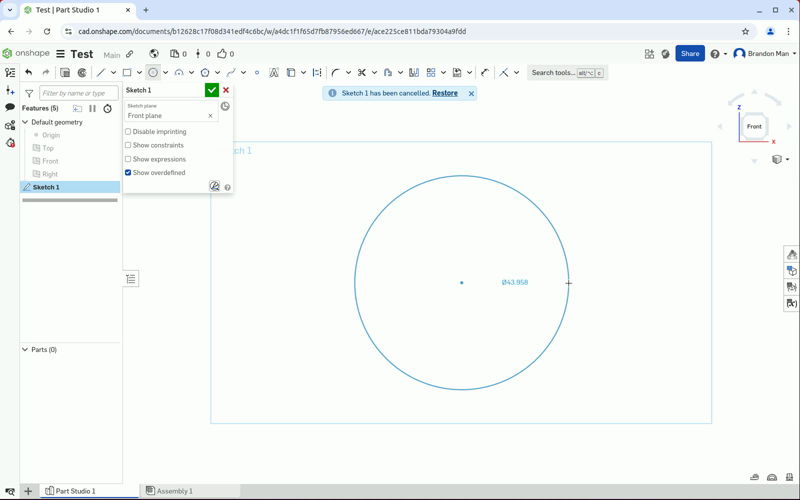
click(568, 282)
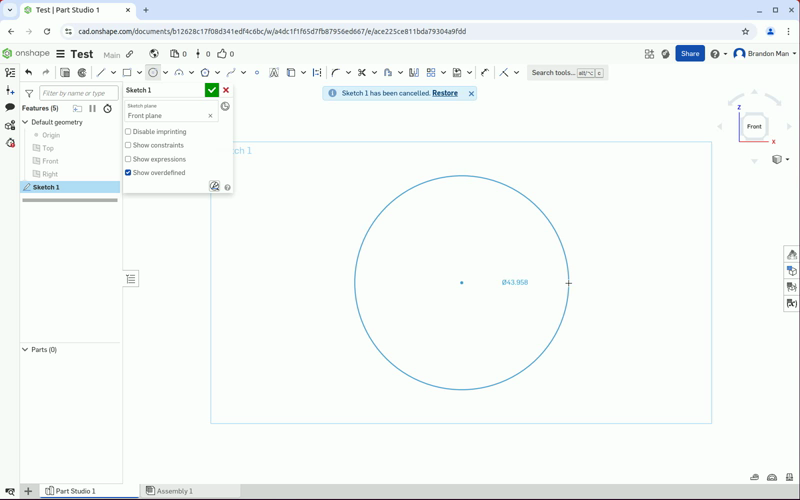
key(esc)
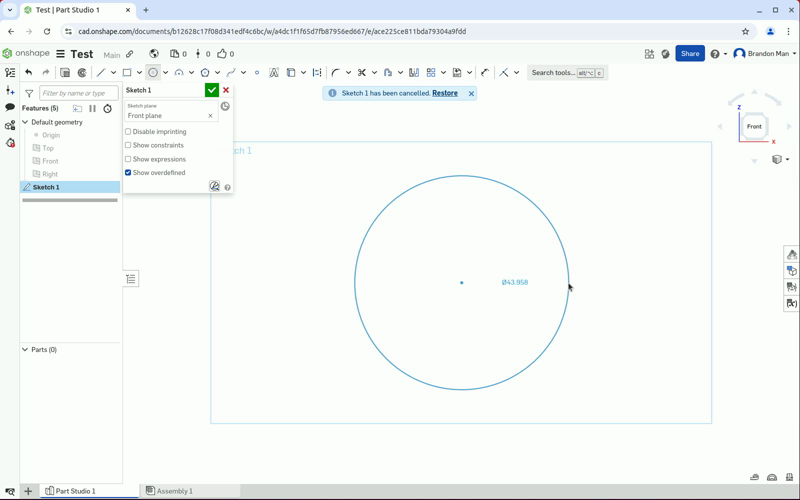
mouse_move(469, 247)
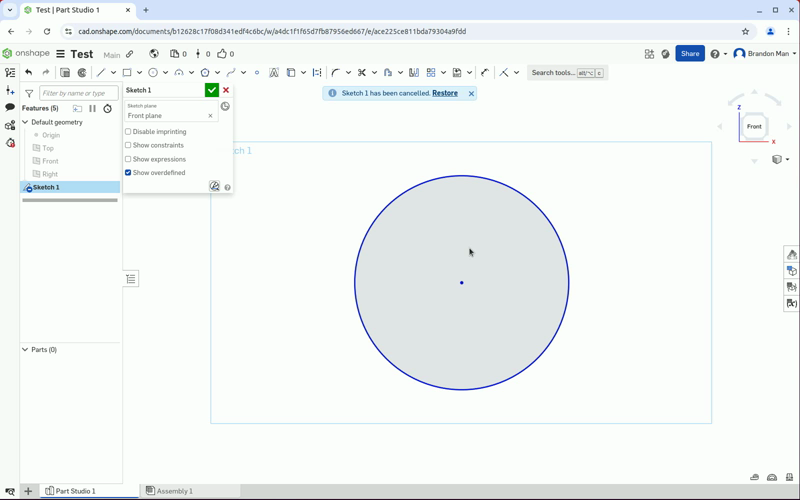
click(469, 247)
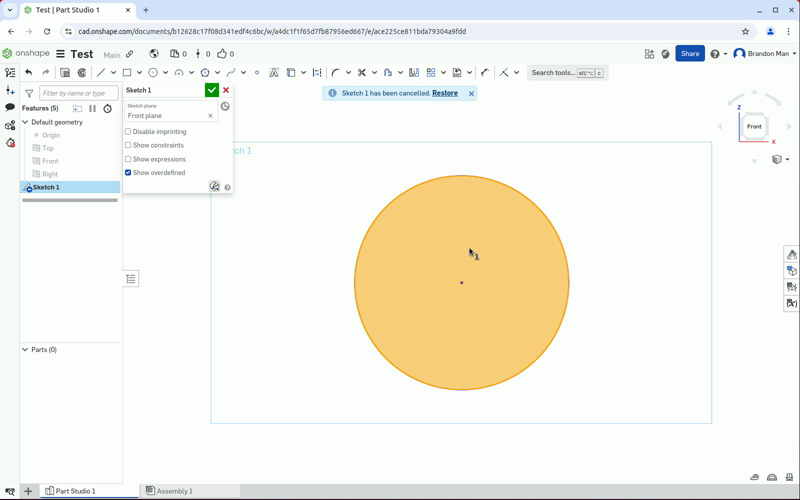
mouse_move(73, 352)
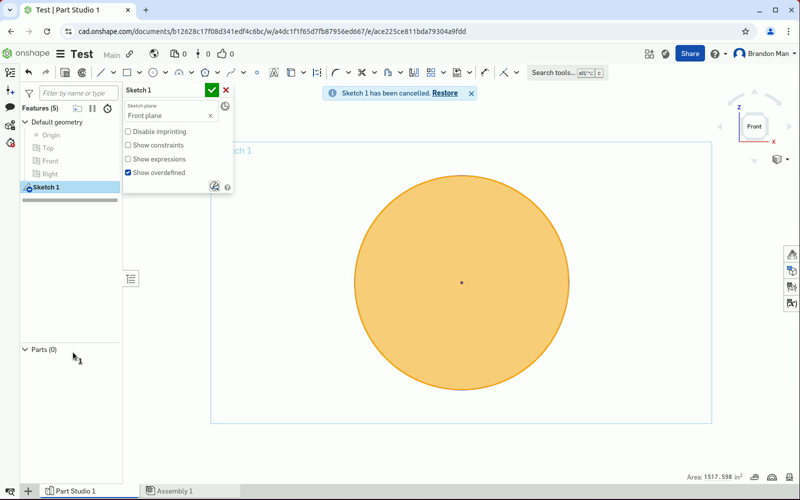
key(shift+y)
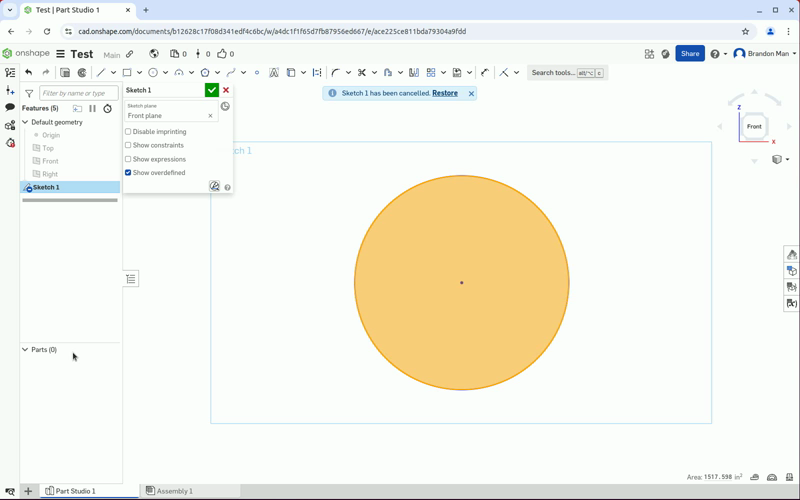
key(shift+e)
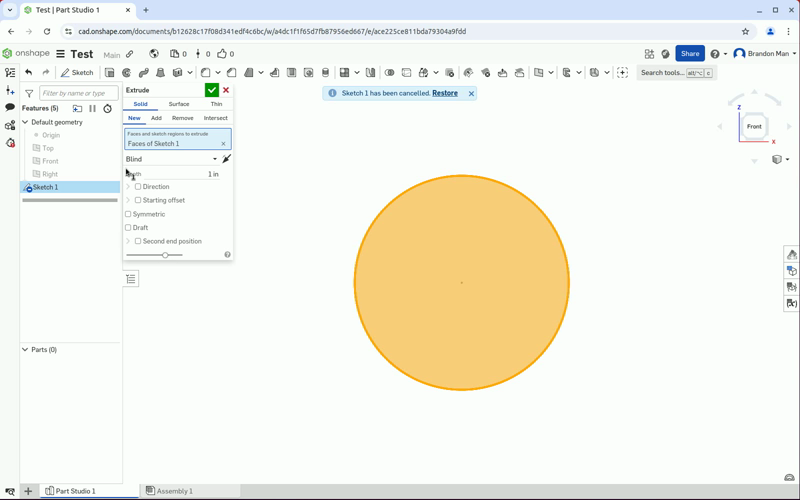
mouse_move(143, 106)
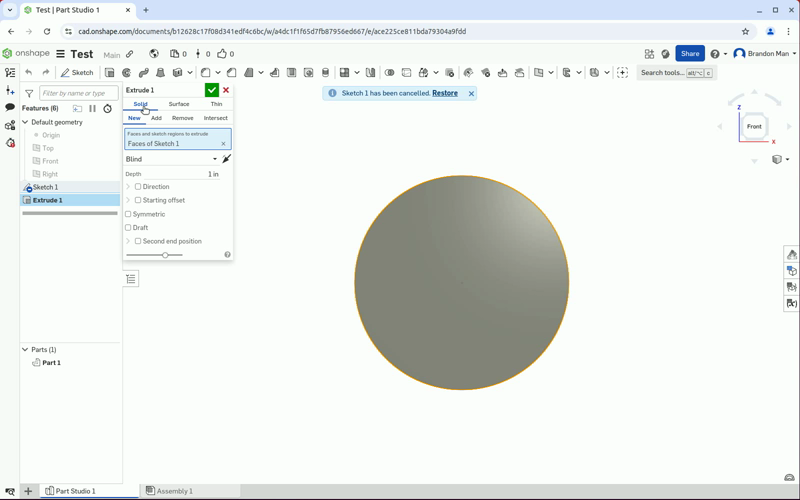
click(143, 106)
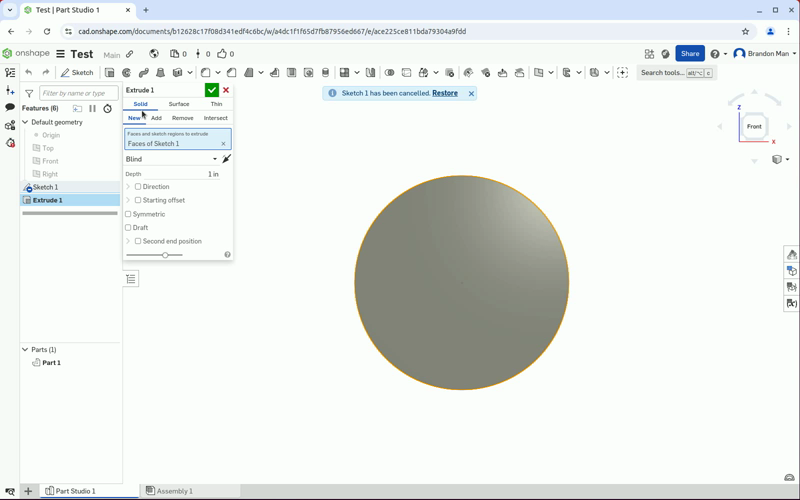
mouse_move(137, 120)
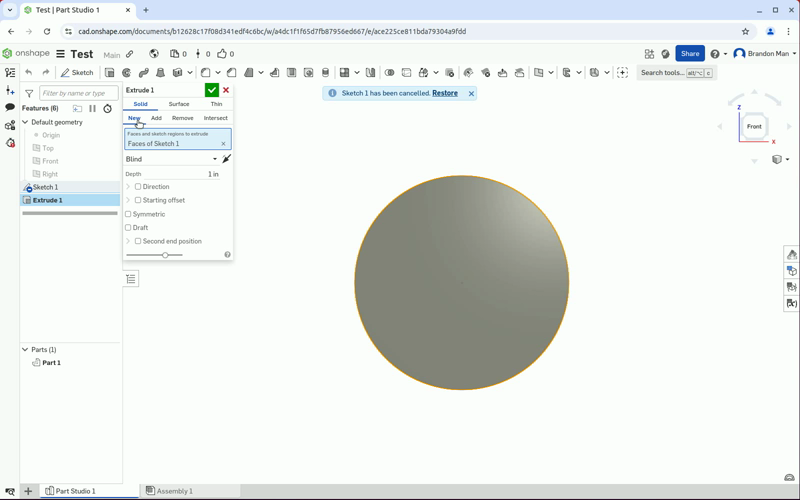
click(137, 120)
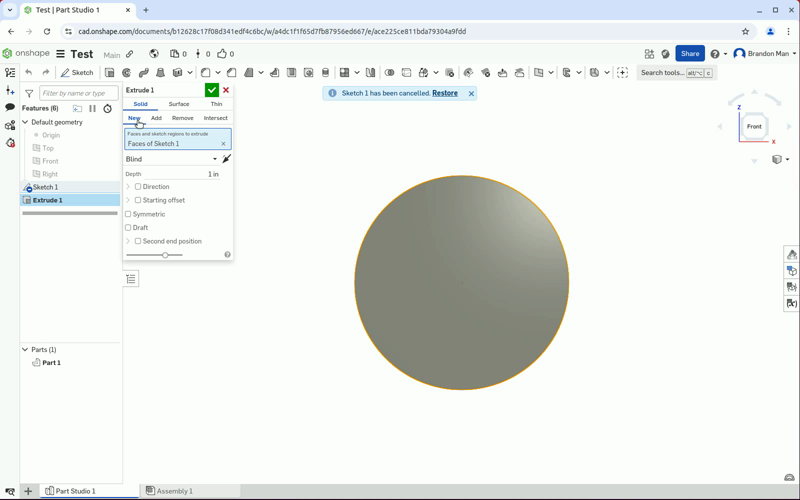
key(tab, 4)
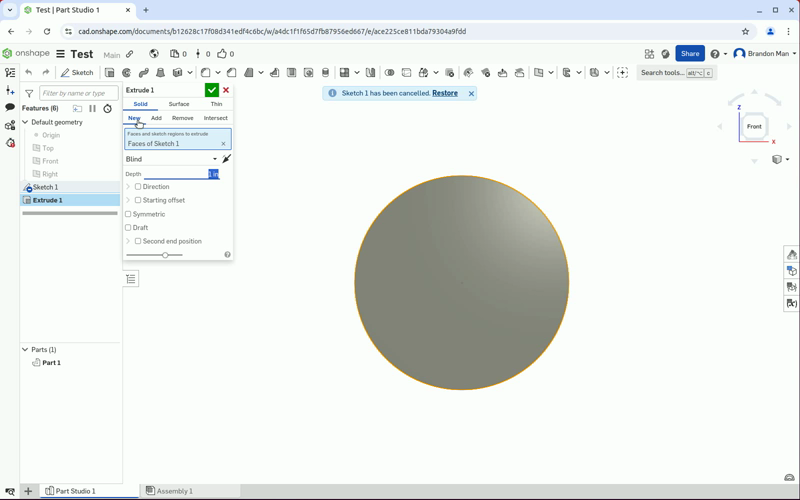
text(2.166)
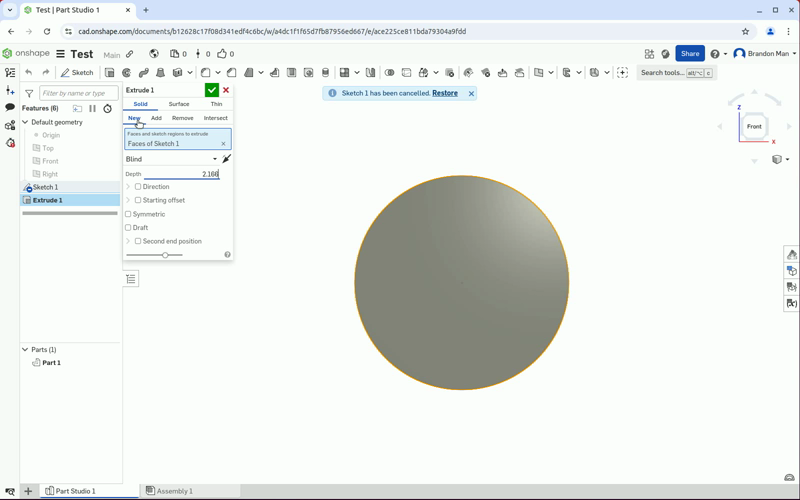
key(enter)
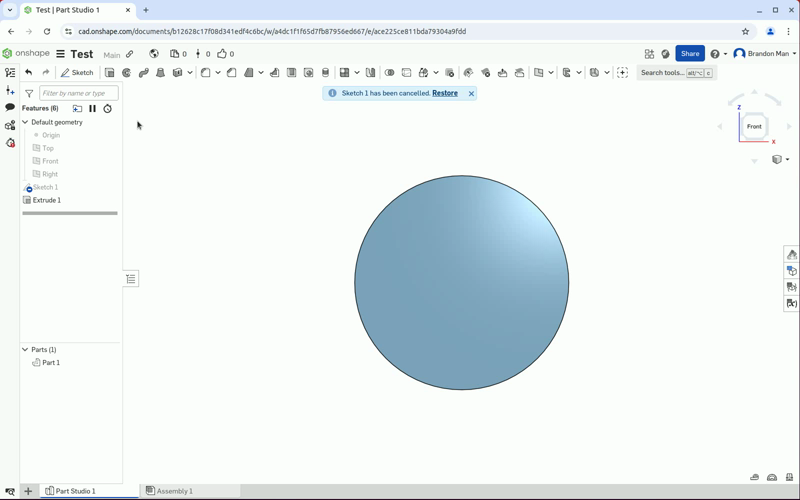
key(shift+h)
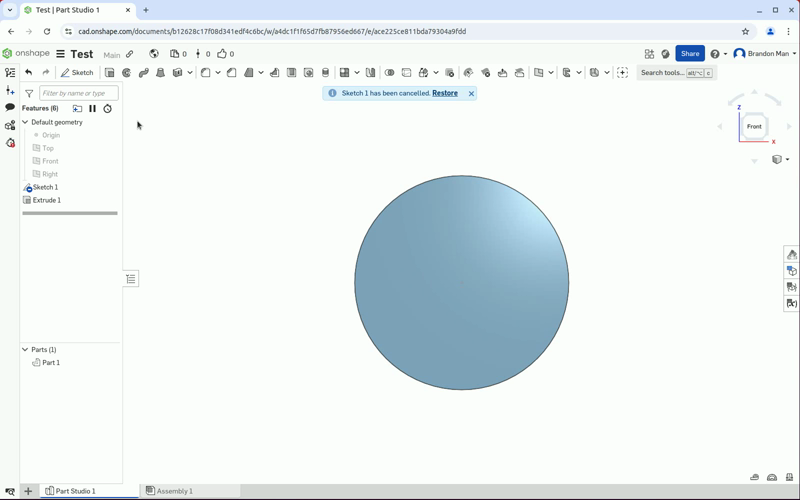
key(shift+h)
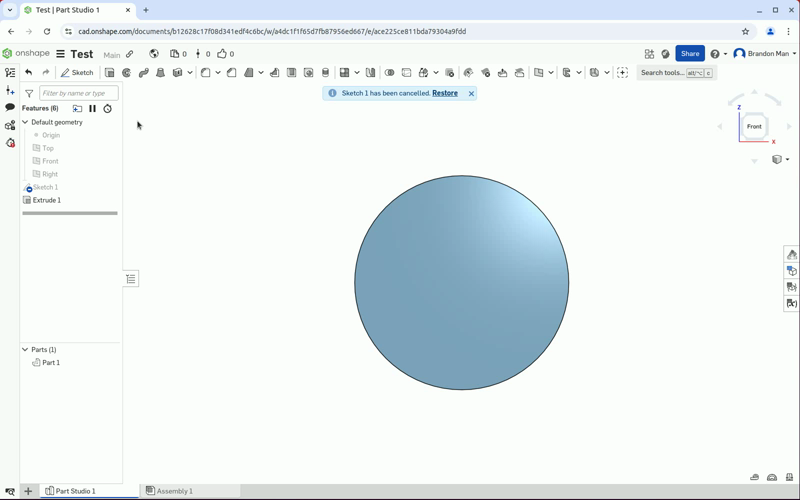
mouse_move(73, 189)
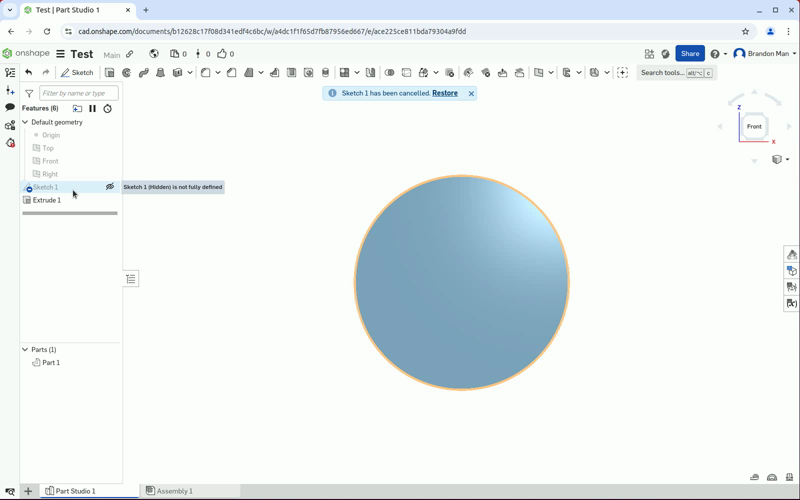
click(73, 189)
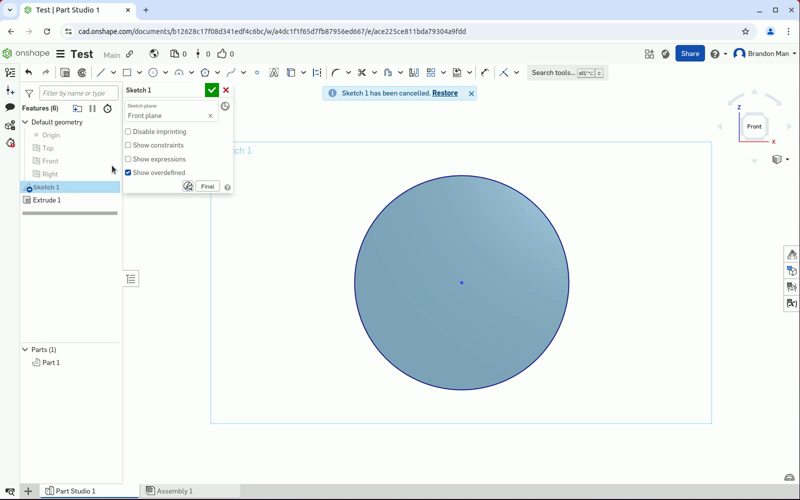
mouse_move(229, 92)
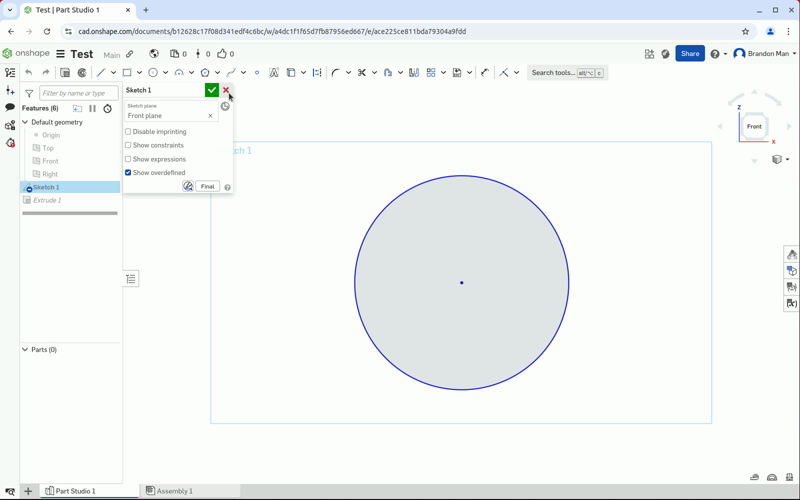
click(229, 92)
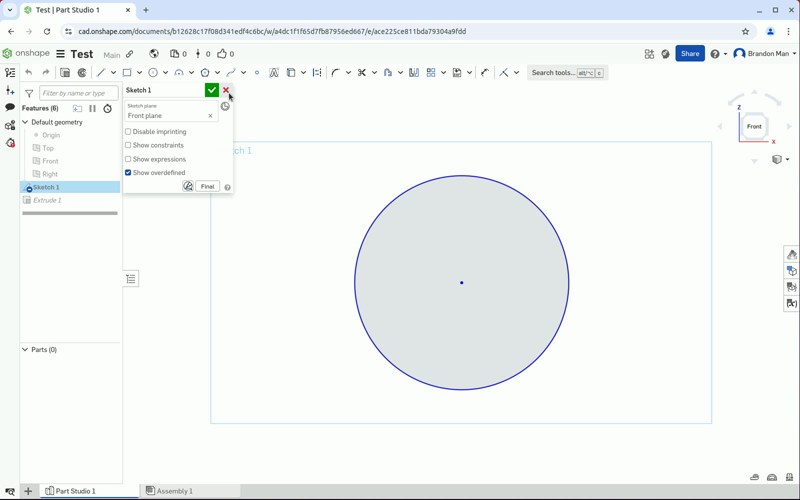
key(shift+s)
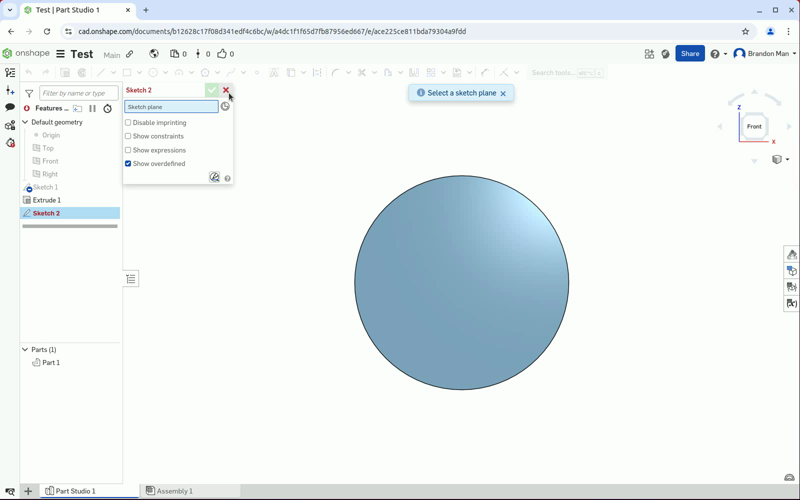
mouse_move(73, 163)
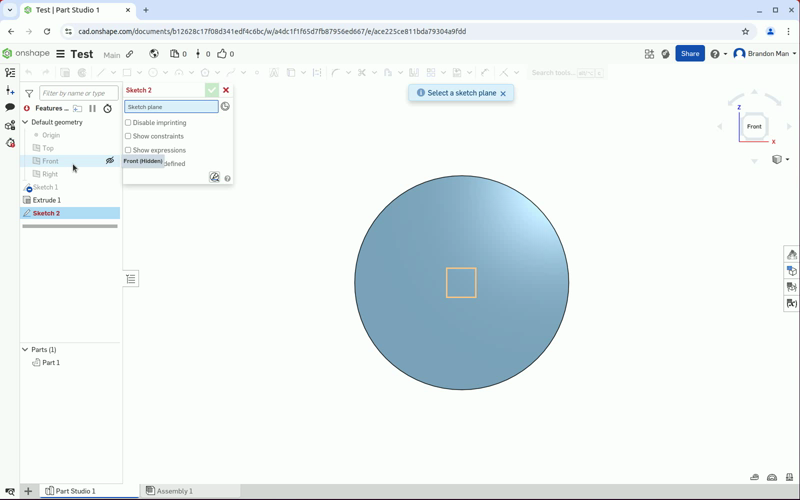
click(73, 163)
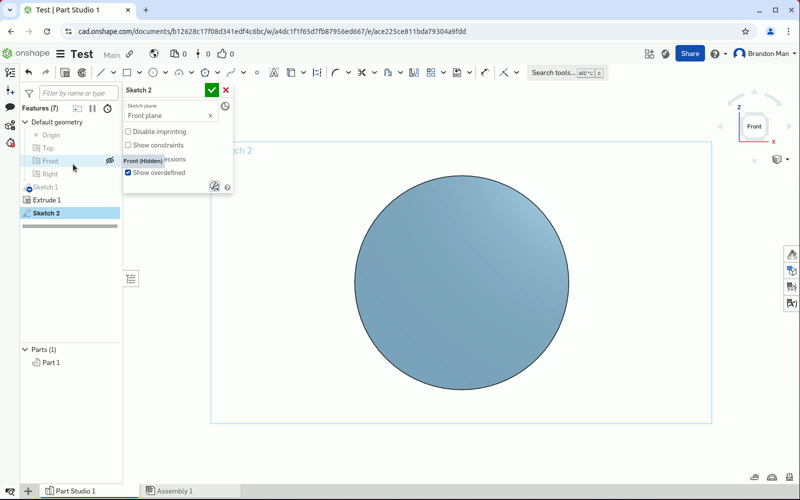
mouse_move(73, 352)
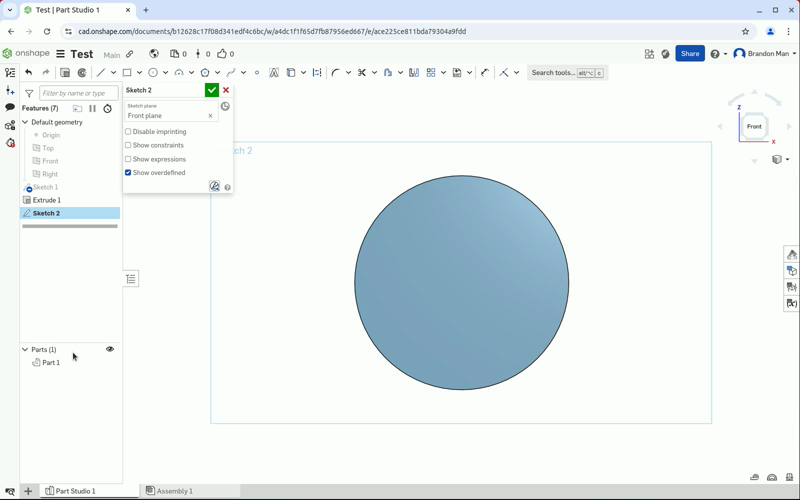
key(y)
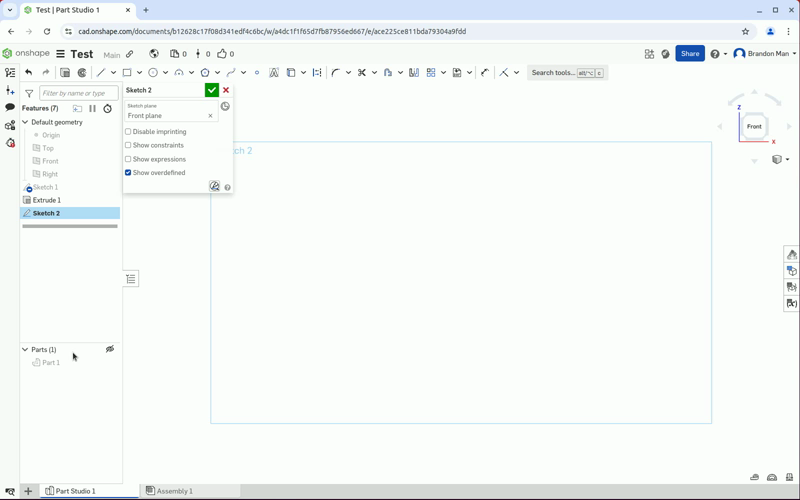
key(c)
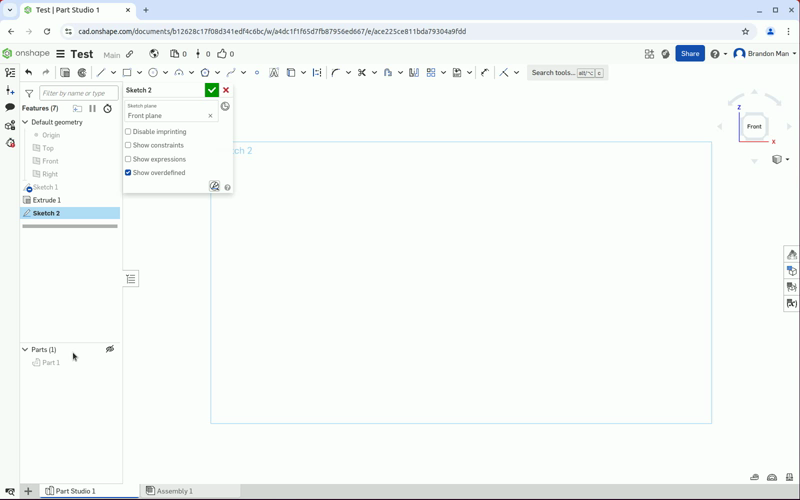
key_down(shift)
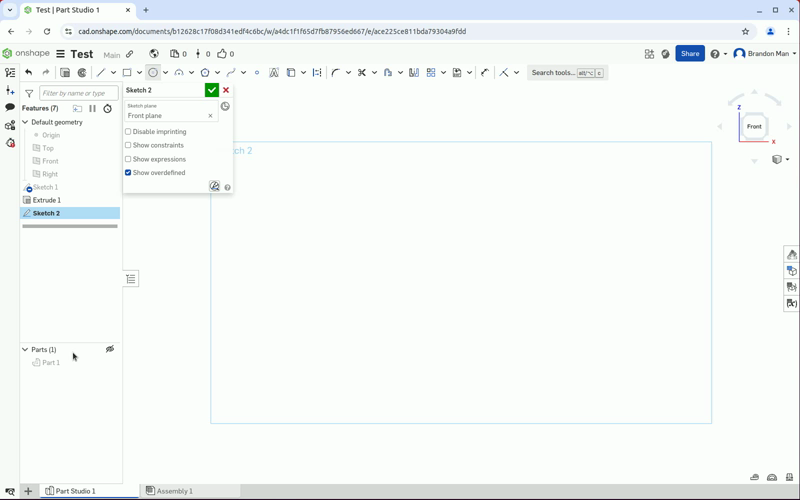
mouse_move(461, 282)
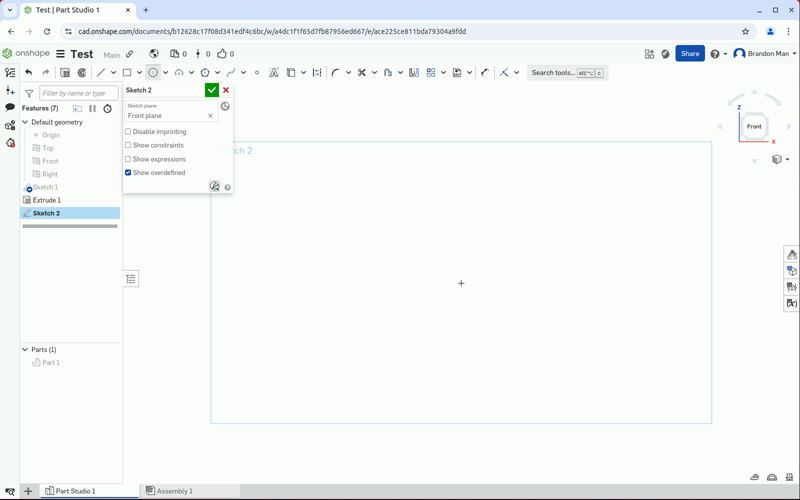
click(461, 282)
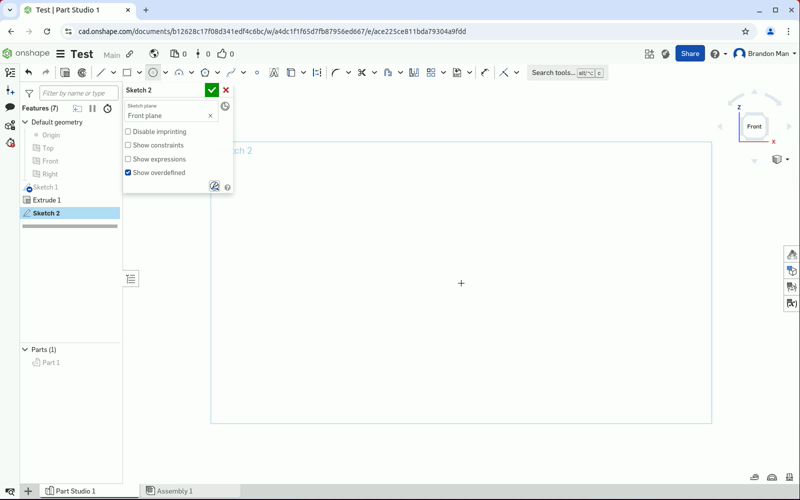
key_up(shift)
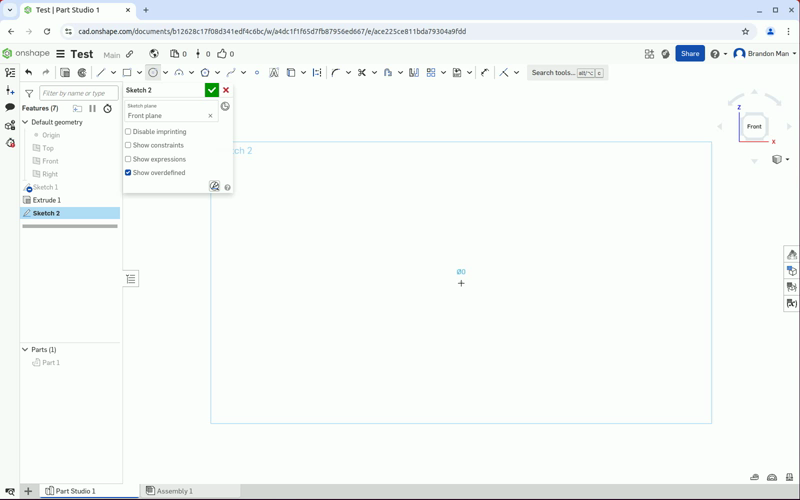
mouse_move(574, 282)
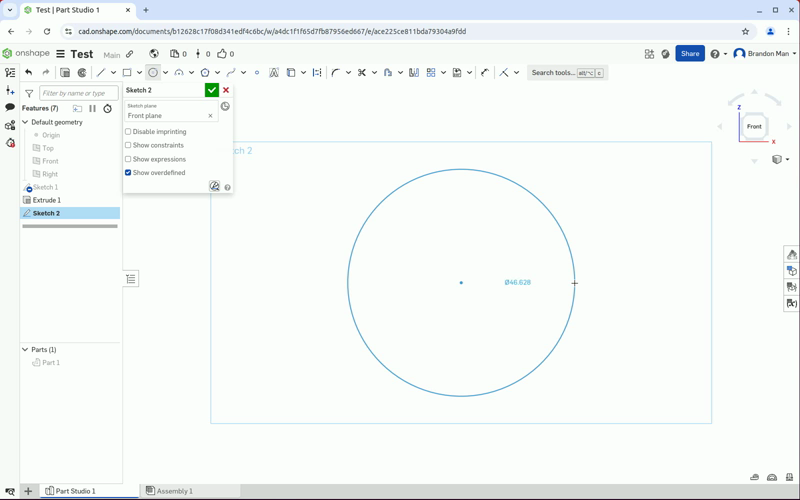
click(574, 282)
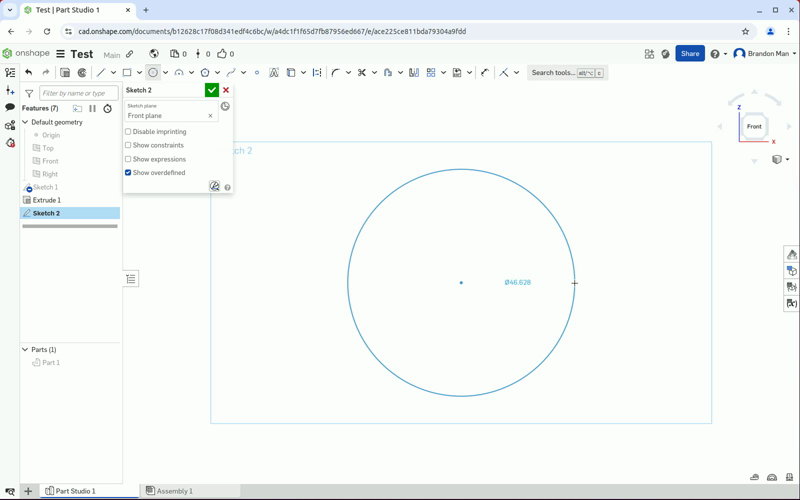
key(esc)
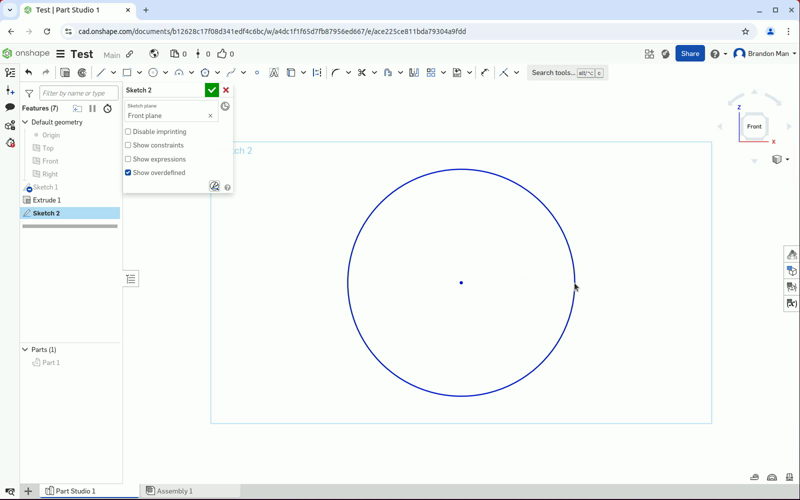
key(c)
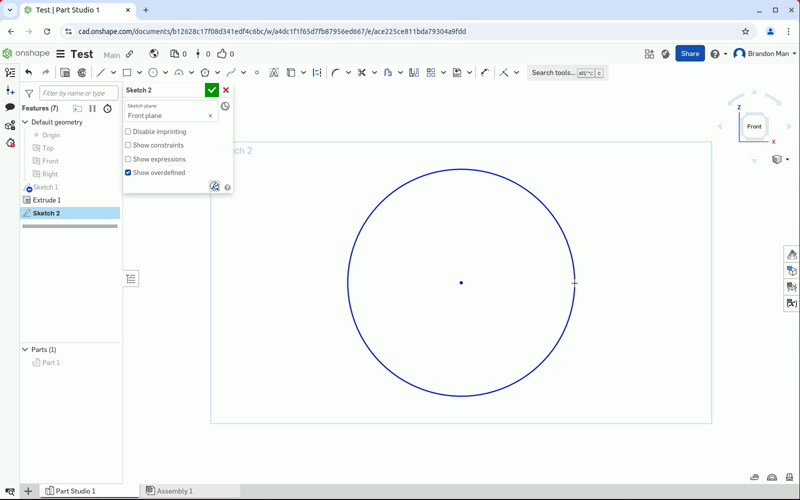
key_down(shift)
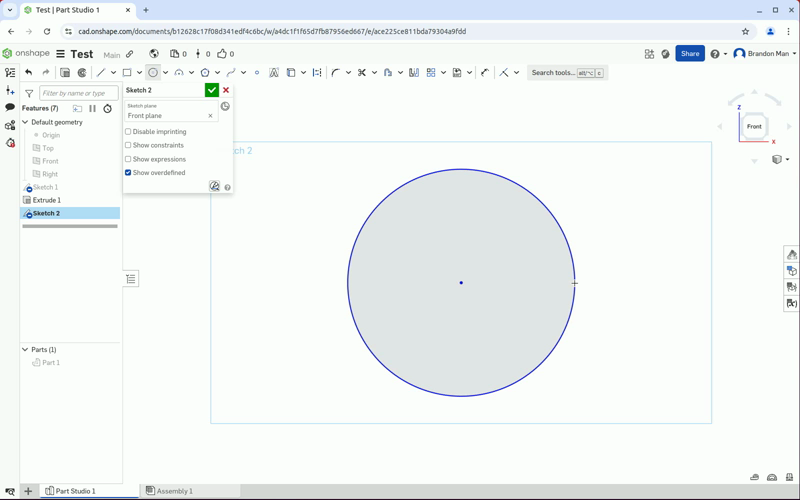
mouse_move(461, 282)
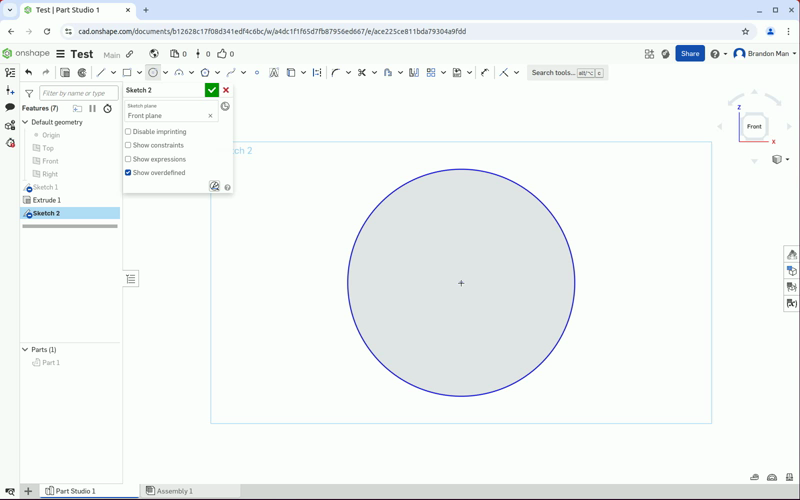
click(461, 282)
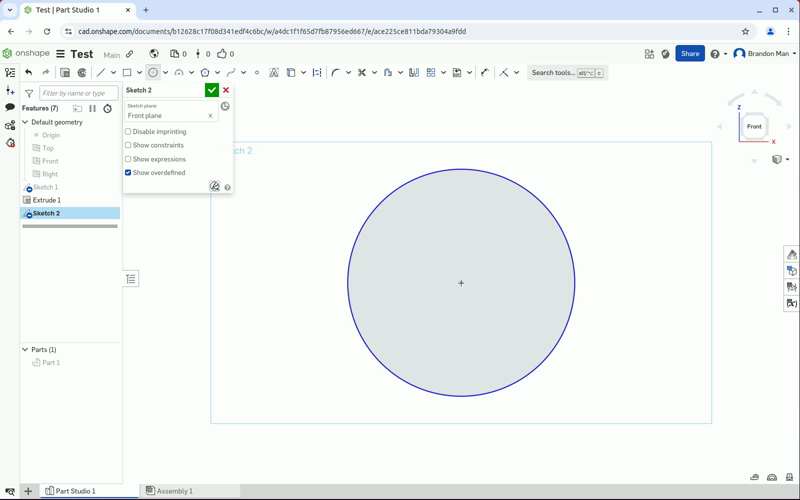
key_up(shift)
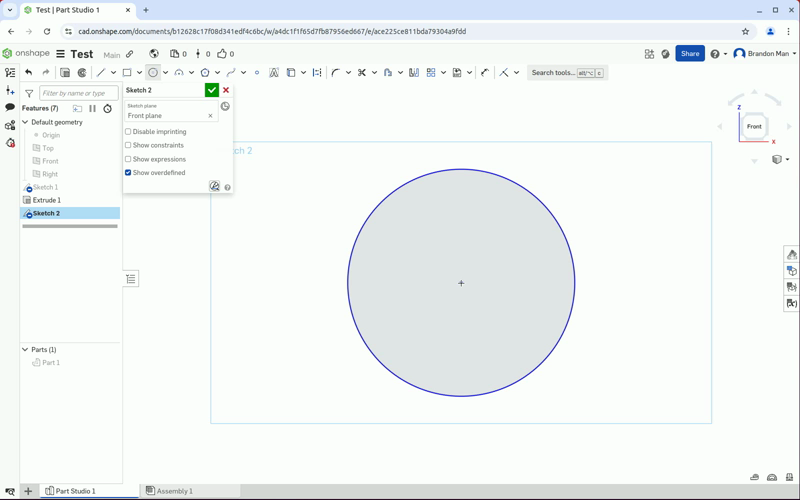
mouse_move(567, 282)
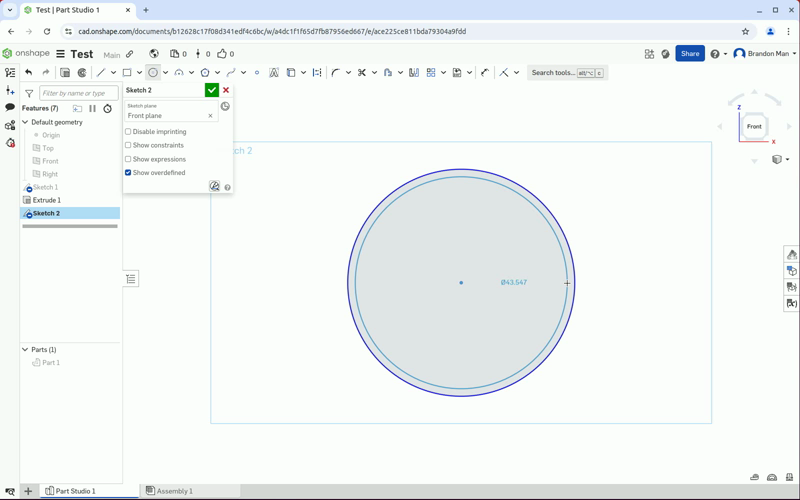
click(567, 282)
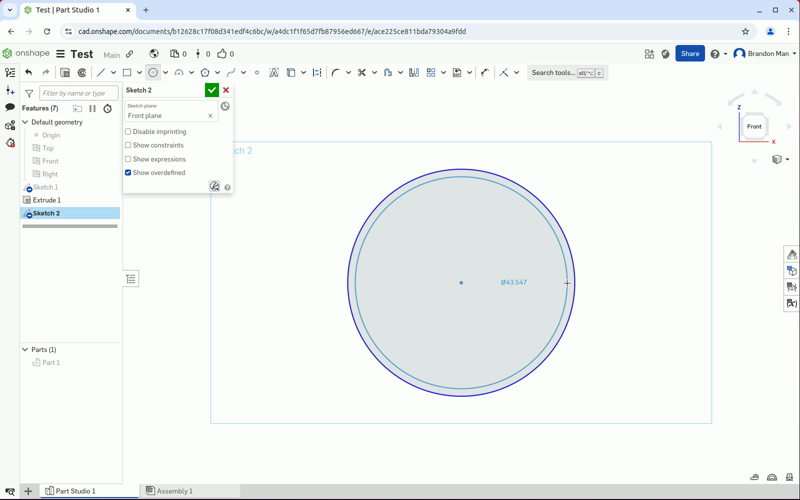
key(esc)
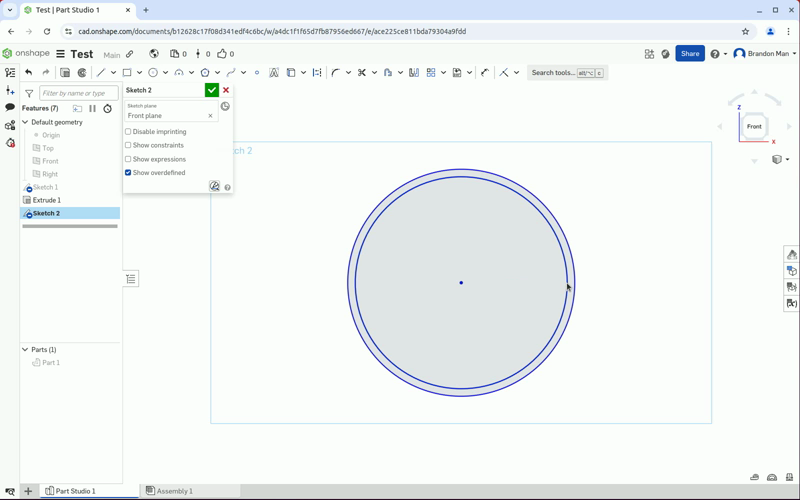
mouse_move(355, 255)
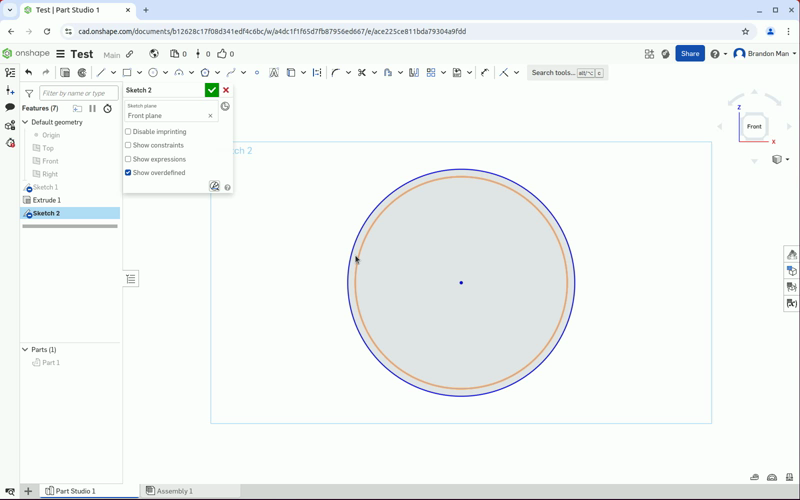
click(355, 255)
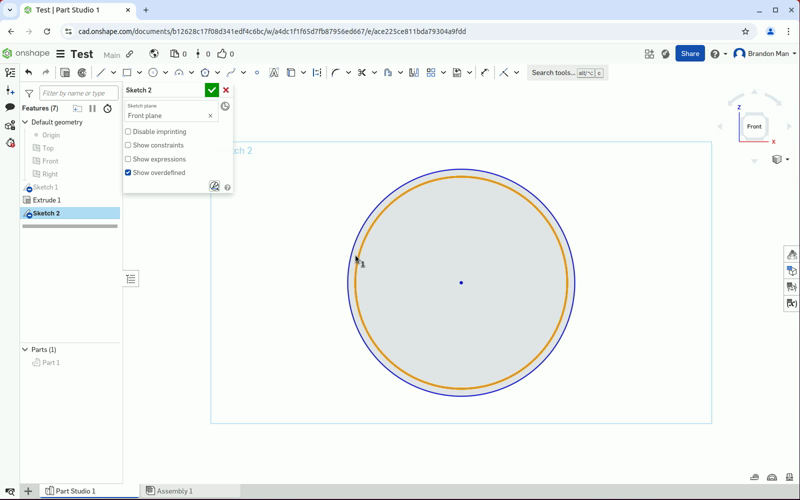
mouse_move(73, 352)
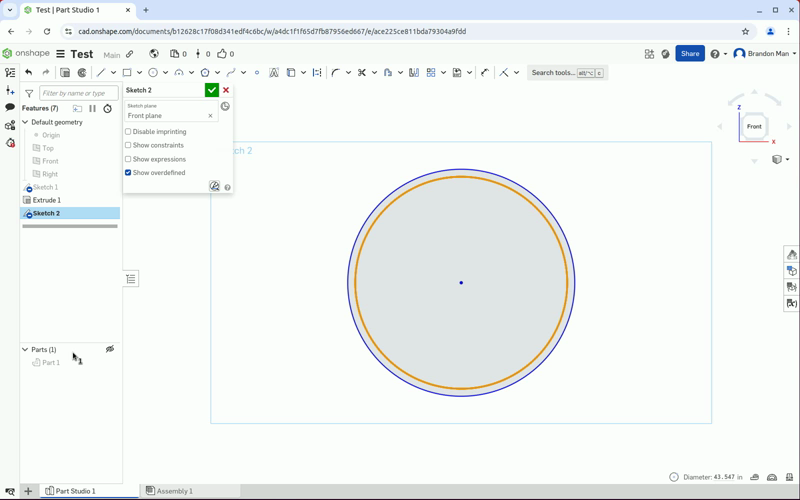
key(shift+y)
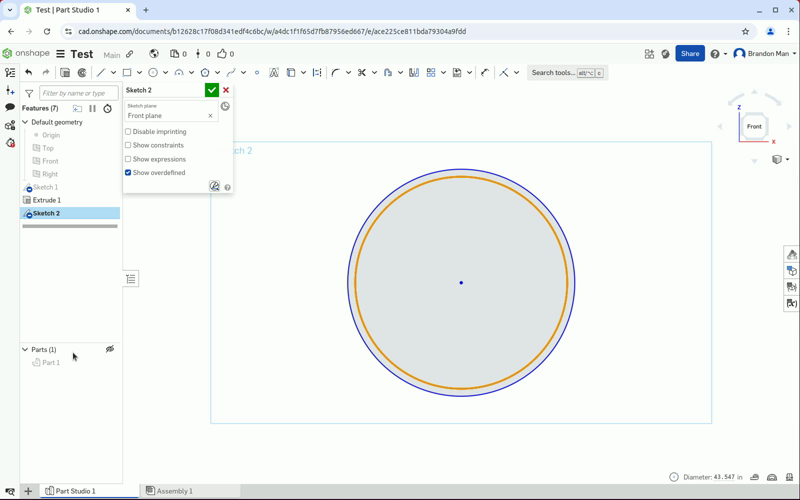
key(shift+e)
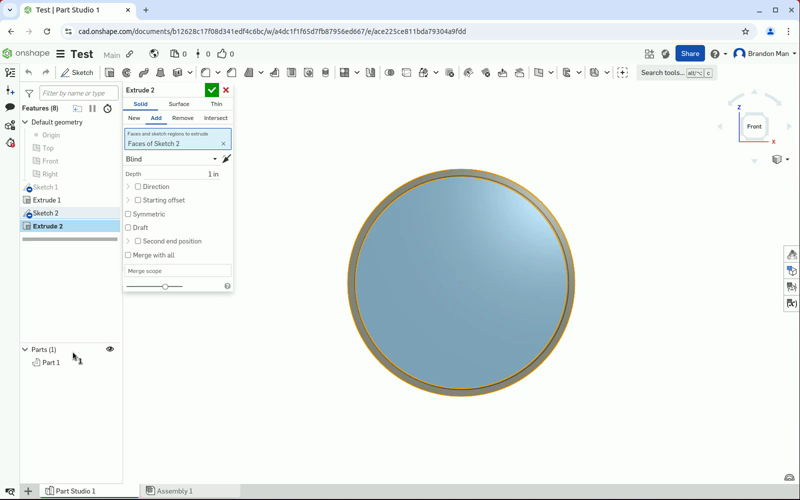
mouse_move(143, 106)
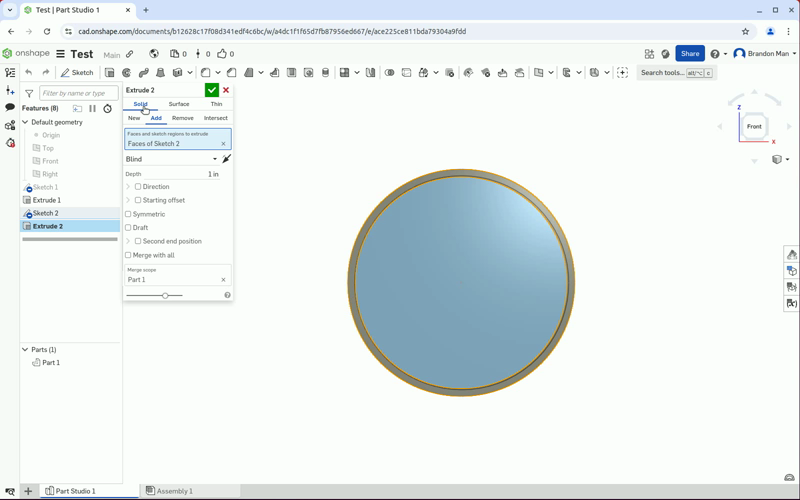
click(143, 106)
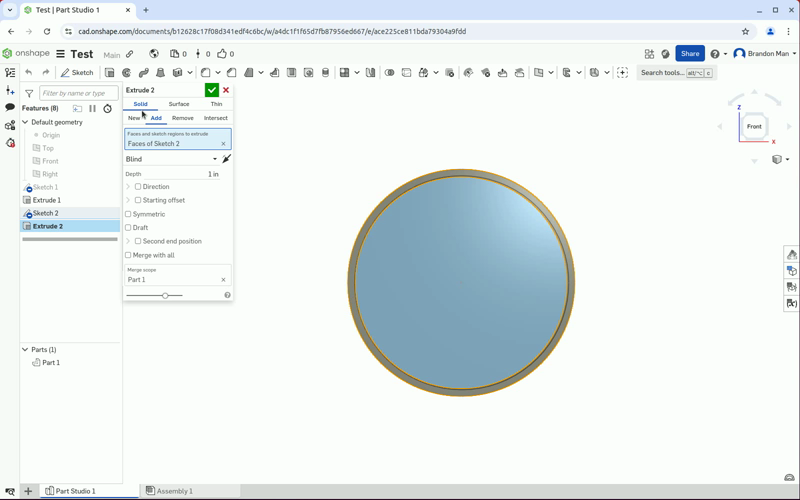
mouse_move(137, 120)
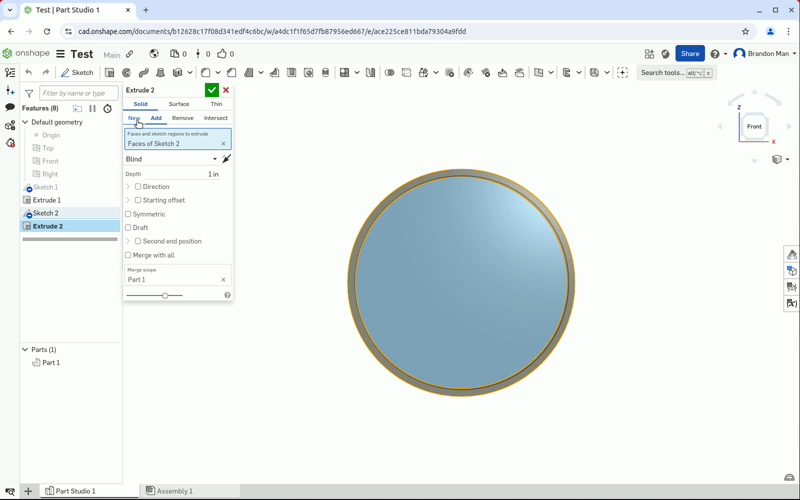
click(137, 120)
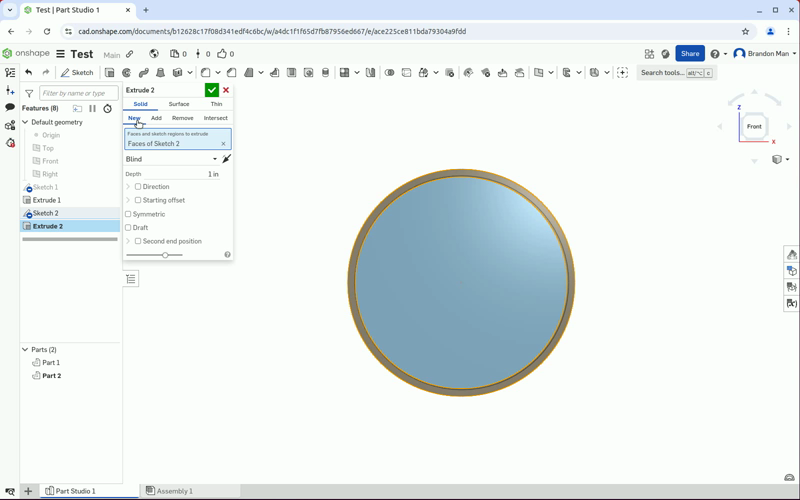
key(tab, 4)
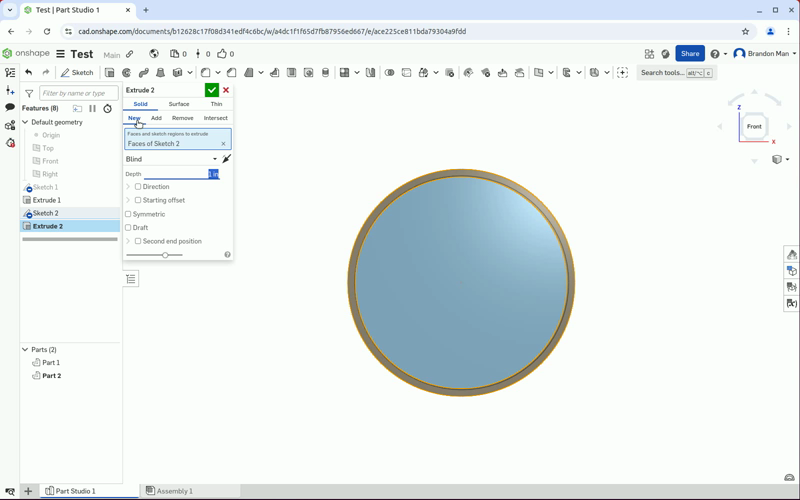
text(12.758)
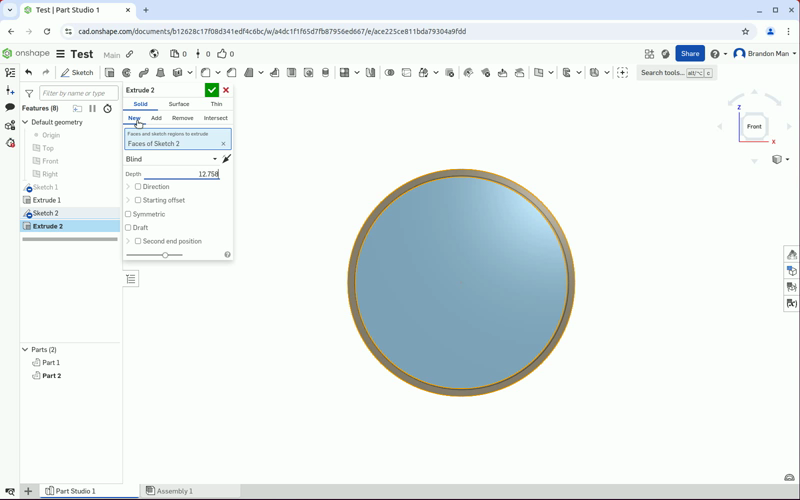
key(enter)
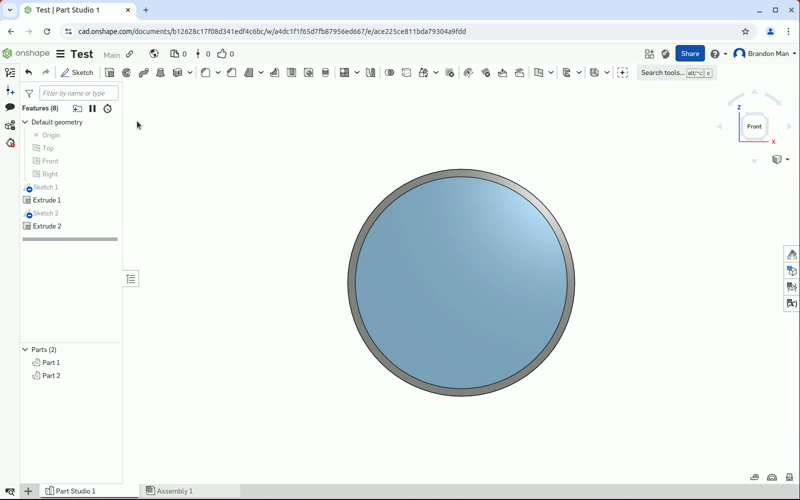
key(shift+h)
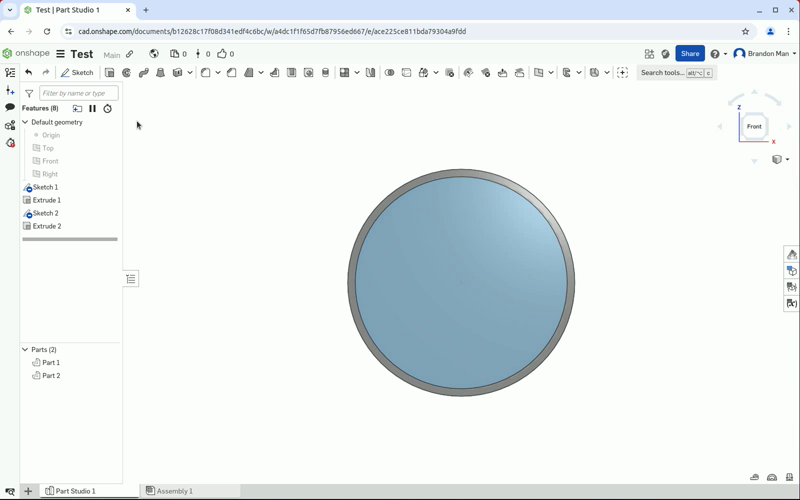
key(shift+h)
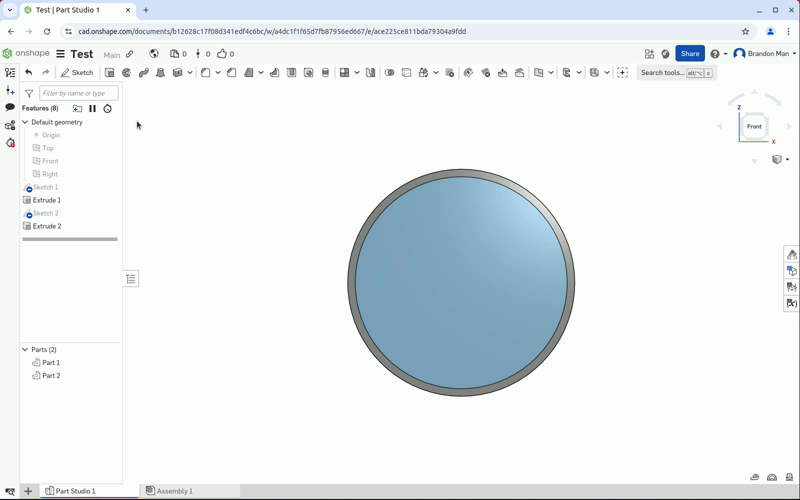
mouse_move(73, 189)
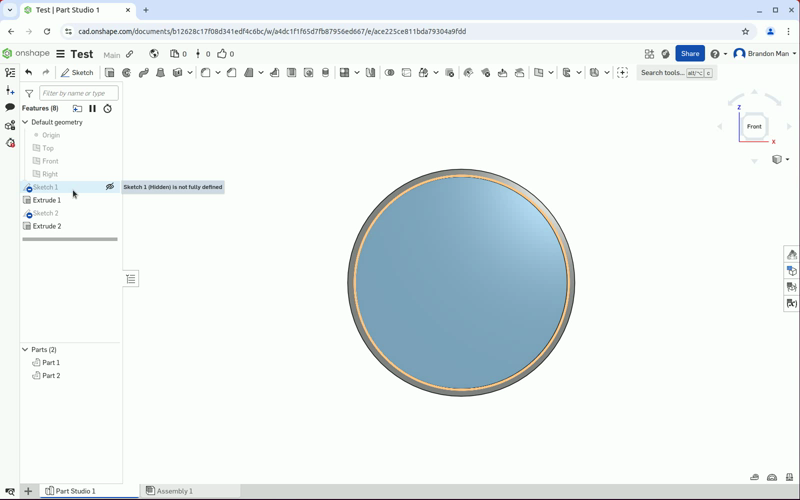
click(73, 189)
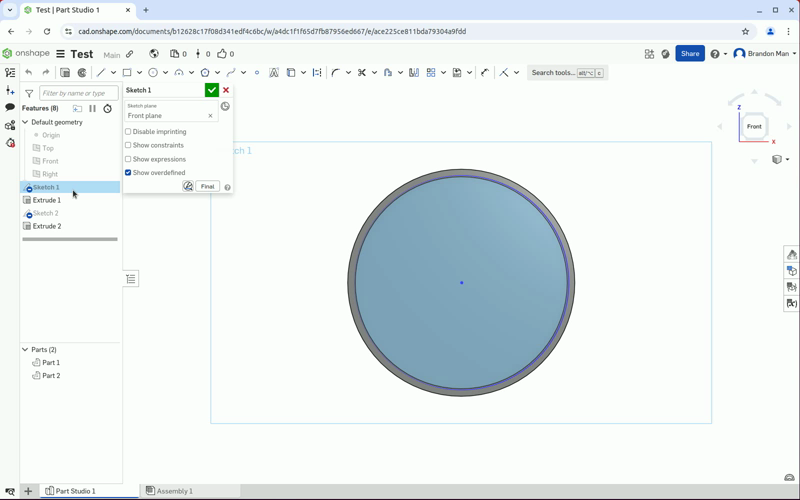
mouse_move(229, 92)
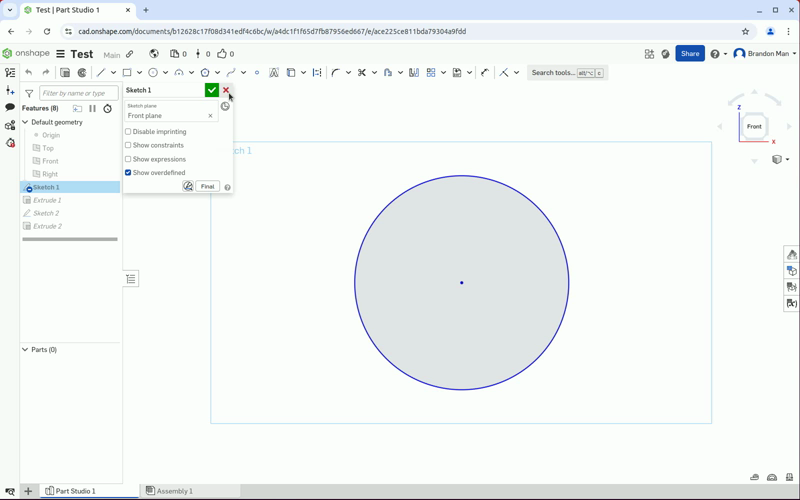
click(229, 92)
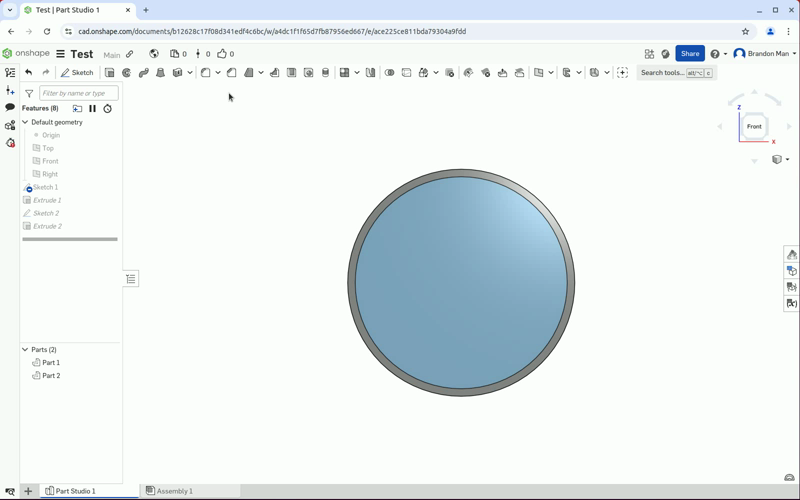
mouse_move(541, 75)
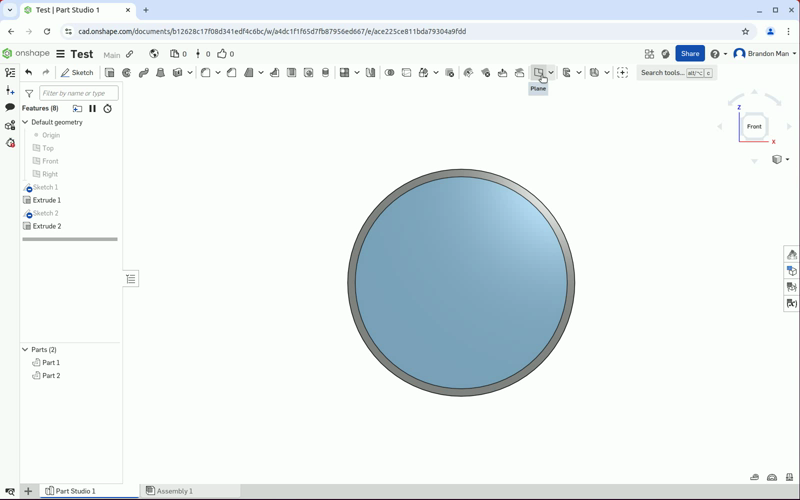
click(541, 75)
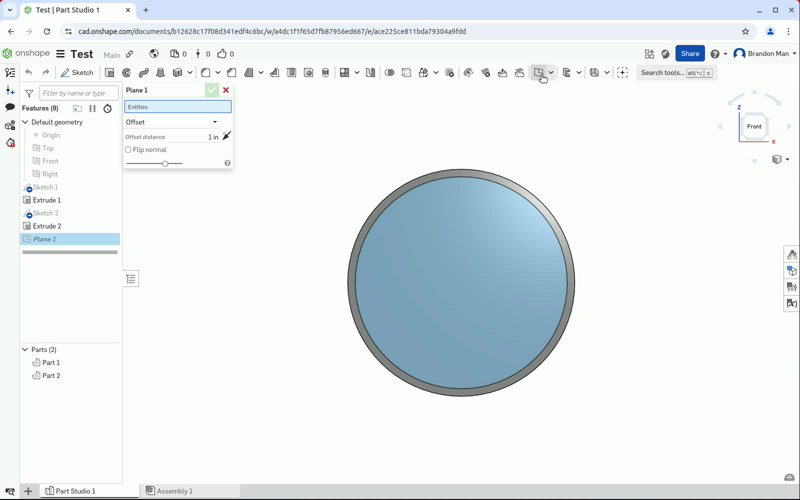
mouse_move(73, 163)
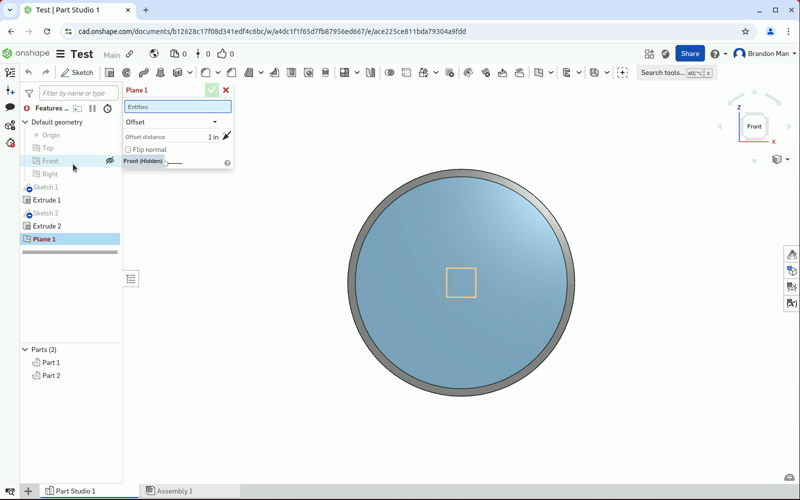
click(73, 163)
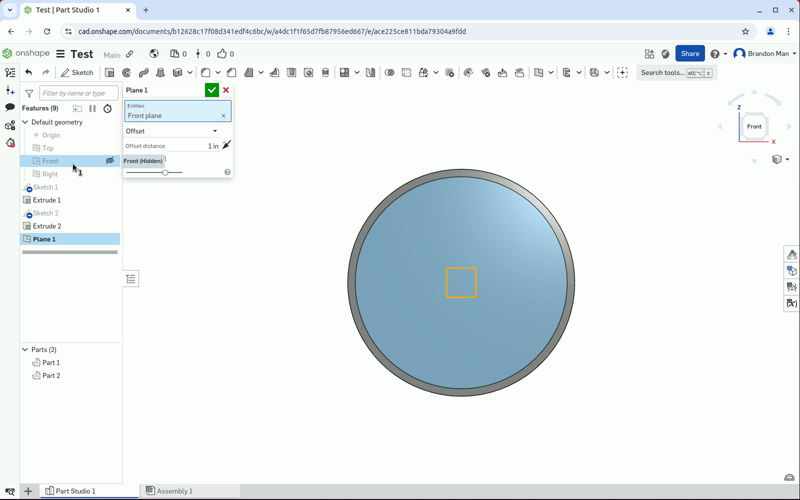
key(tab, 2)
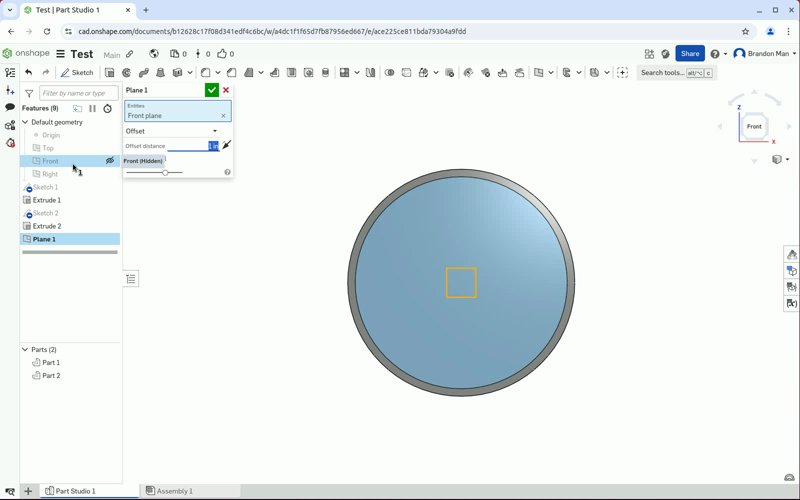
text(2.157)
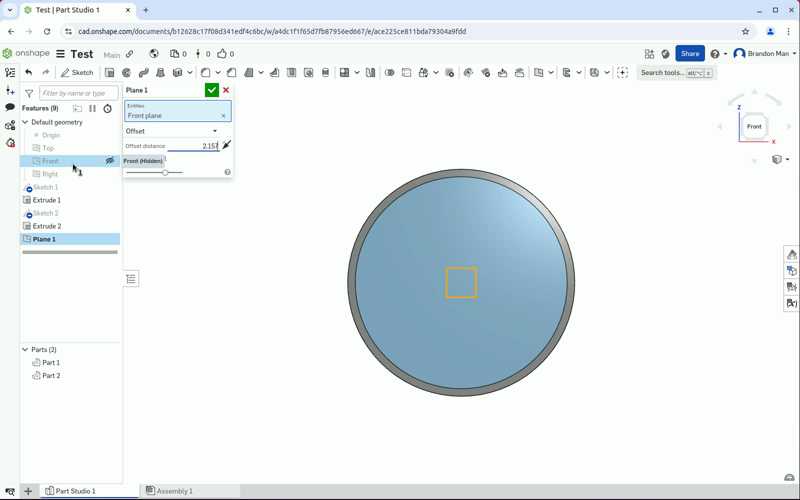
key(enter, 2)
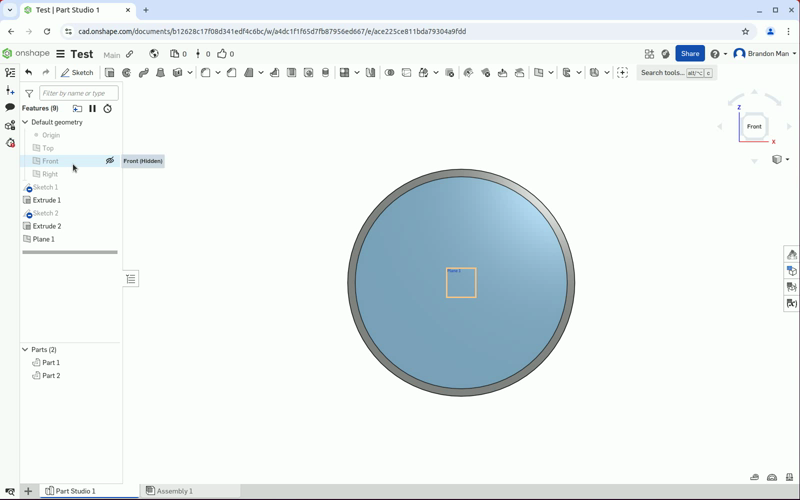
key(shift+s)
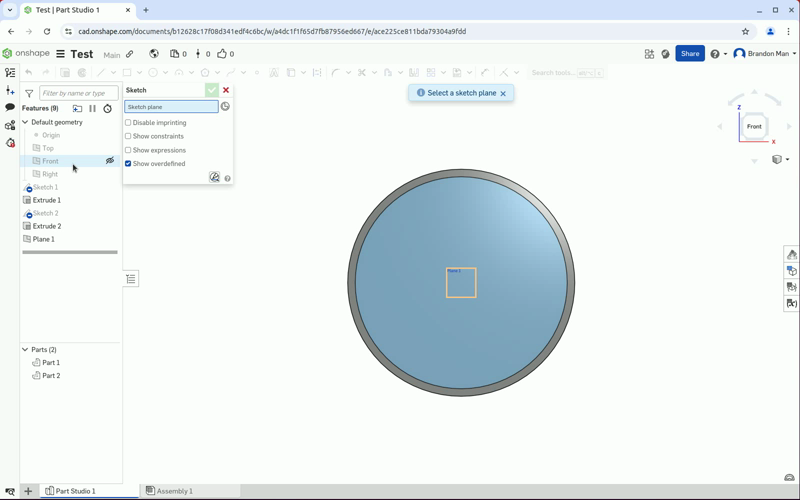
mouse_move(73, 241)
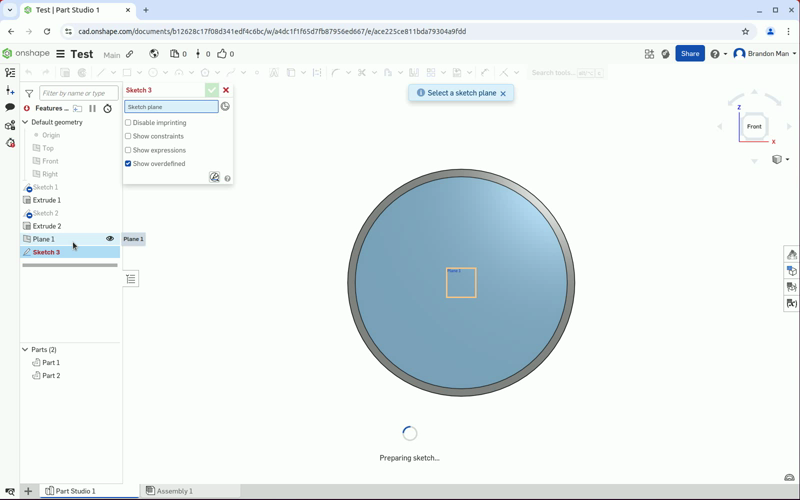
click(73, 241)
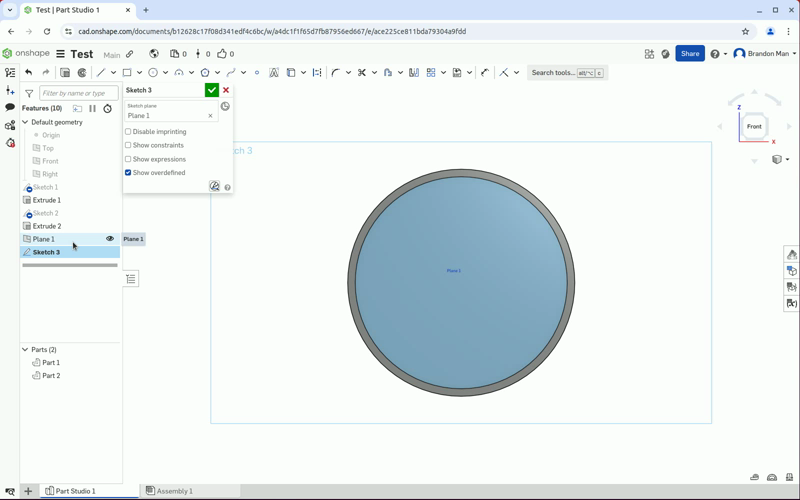
mouse_move(73, 352)
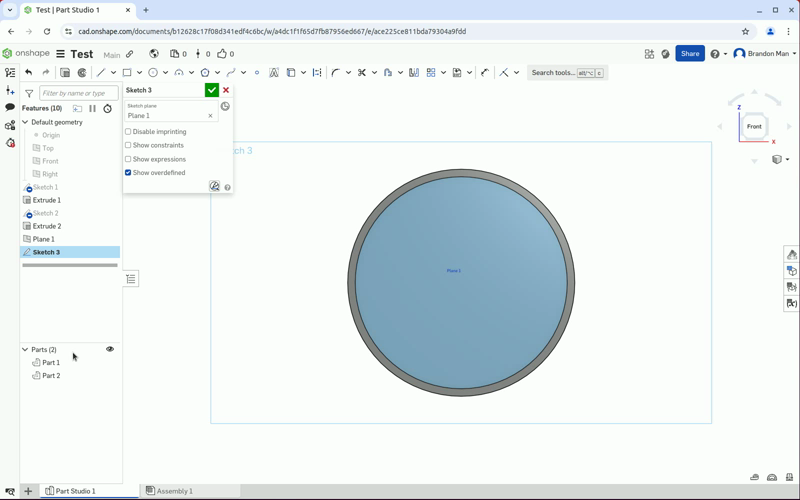
key(y)
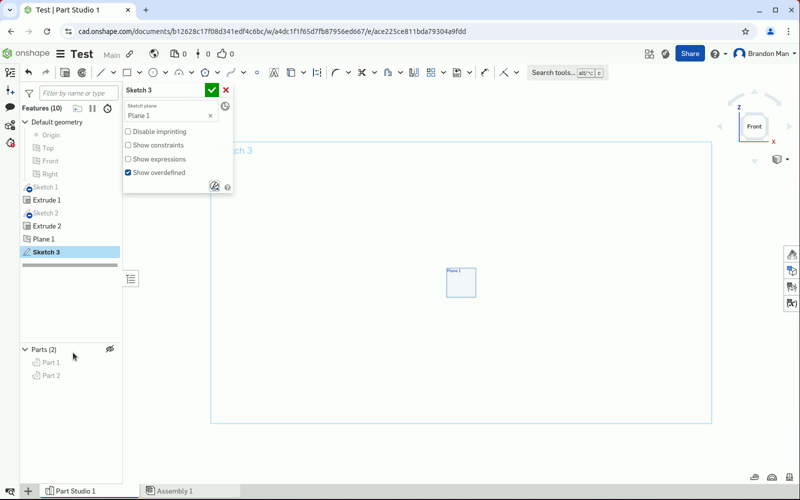
key(l)
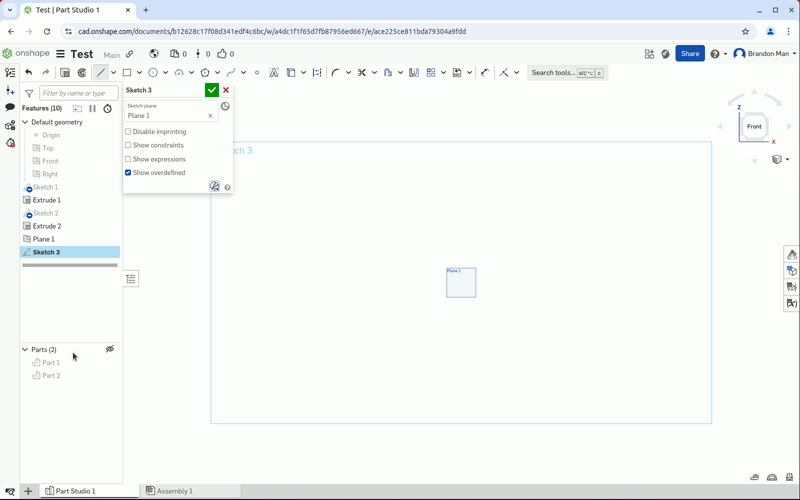
key_down(shift)
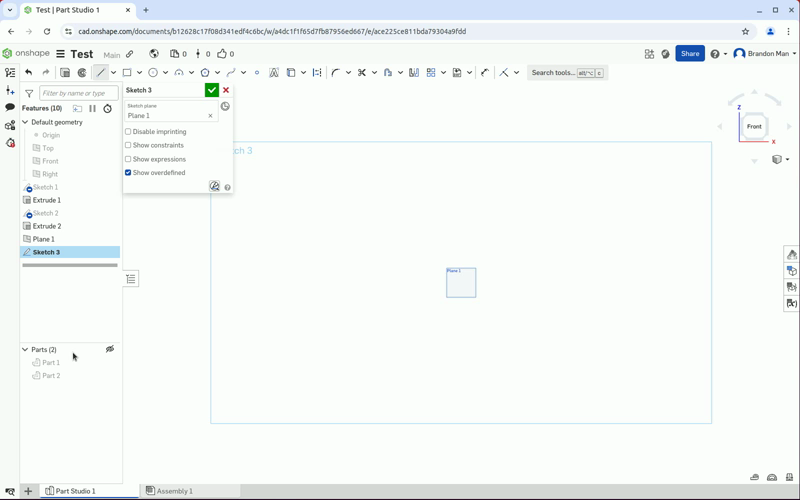
mouse_move(425, 292)
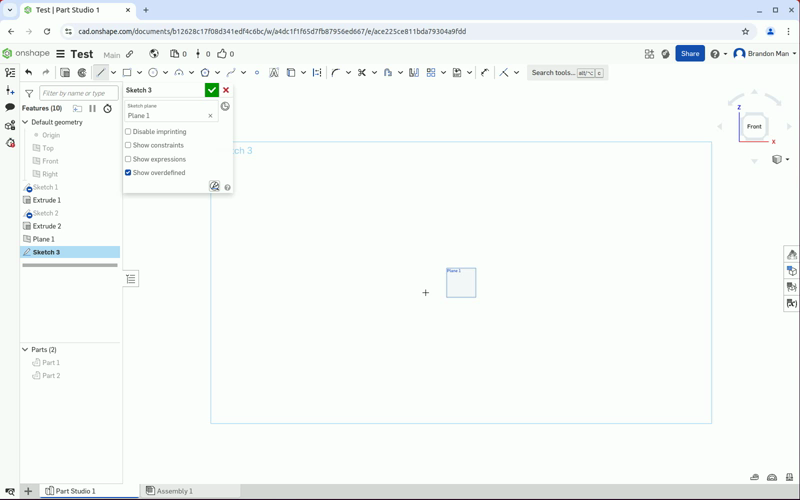
click(425, 292)
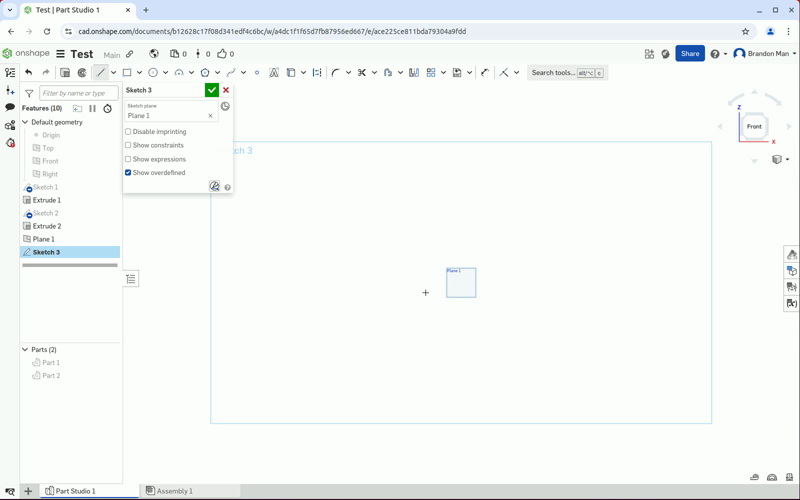
key_up(shift)
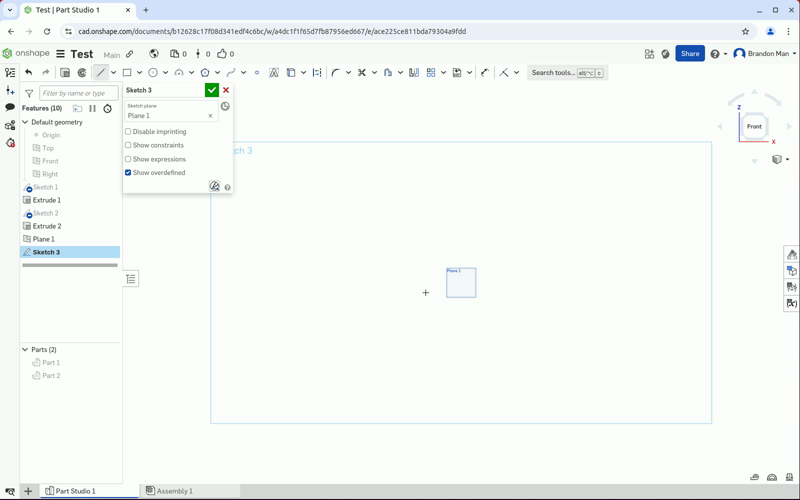
key_down(shift)
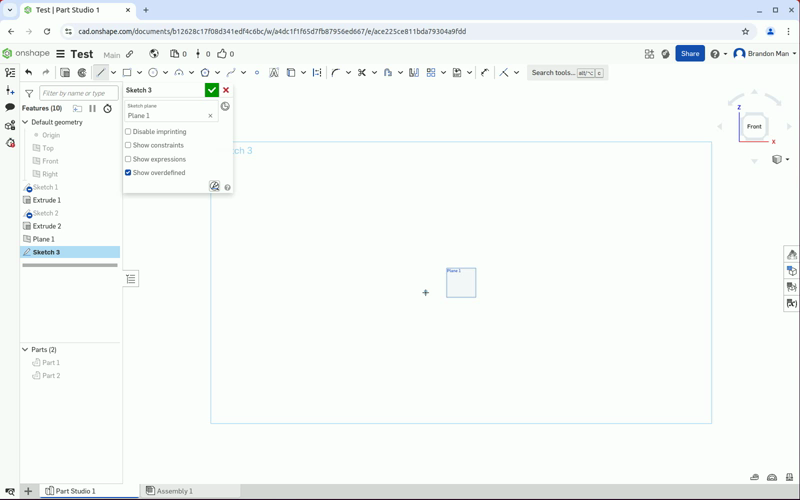
mouse_move(455, 292)
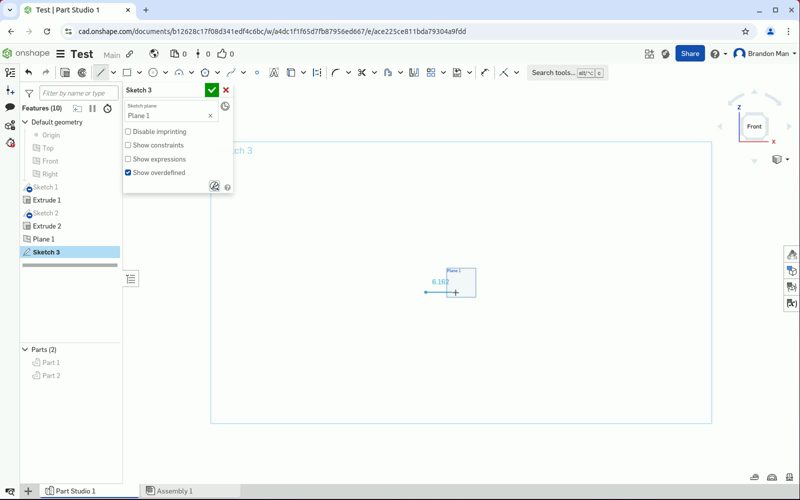
mouse_move(435, 308)
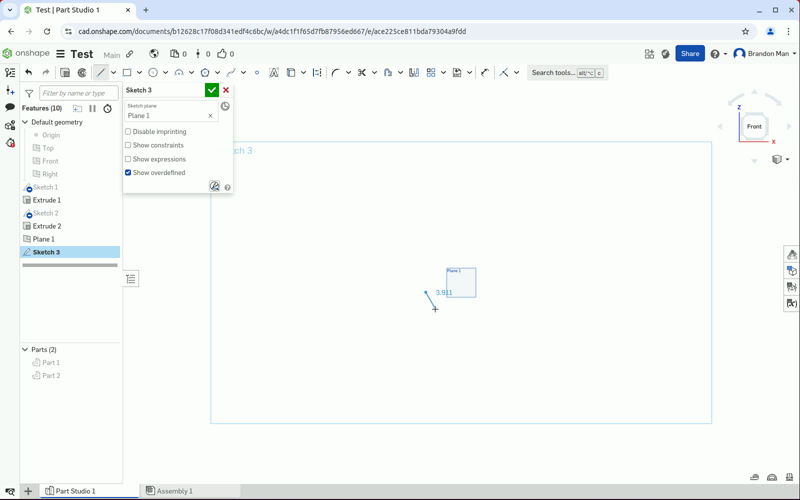
click(435, 308)
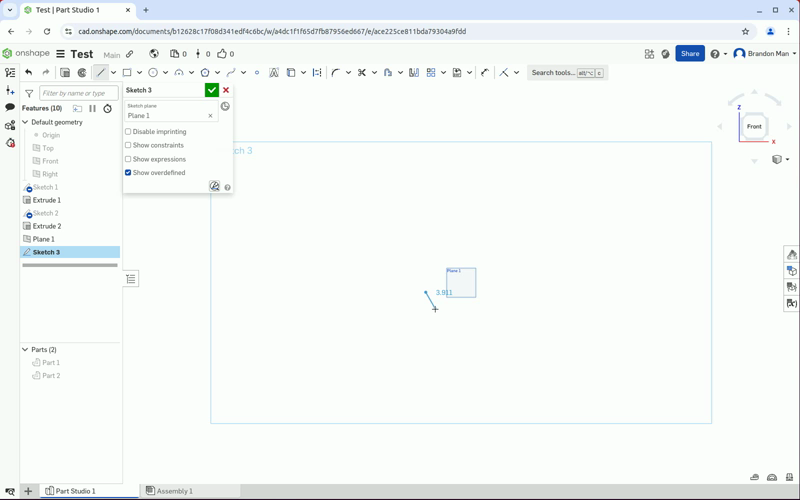
key_up(shift)
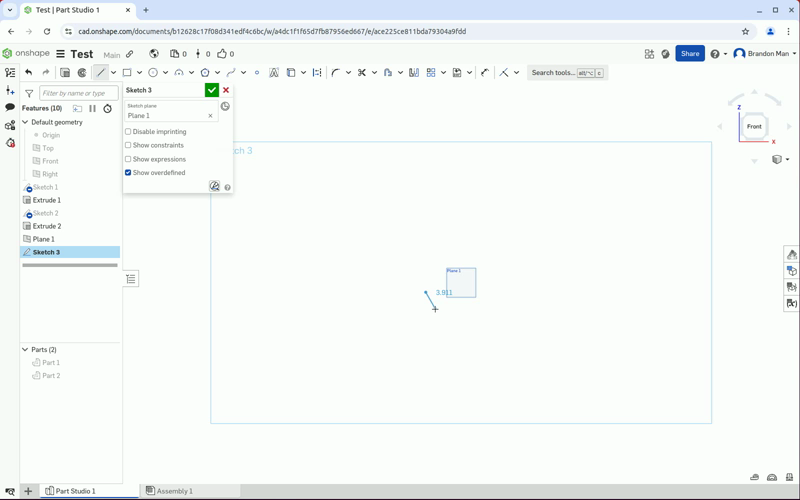
key_down(shift)
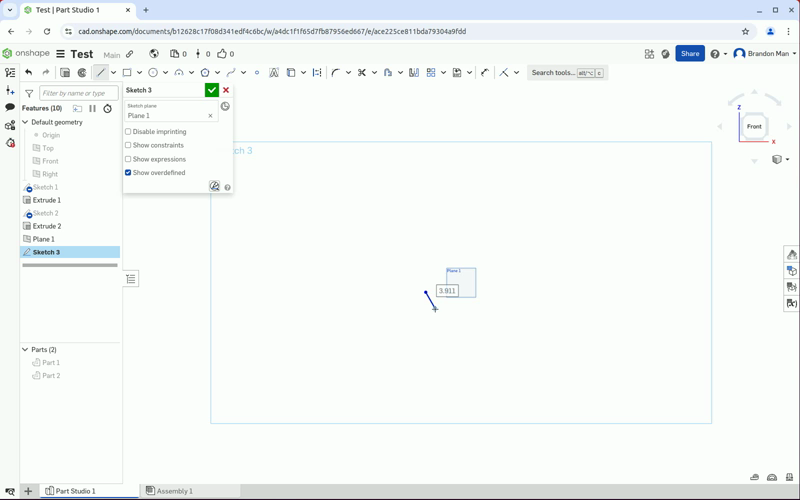
mouse_move(465, 308)
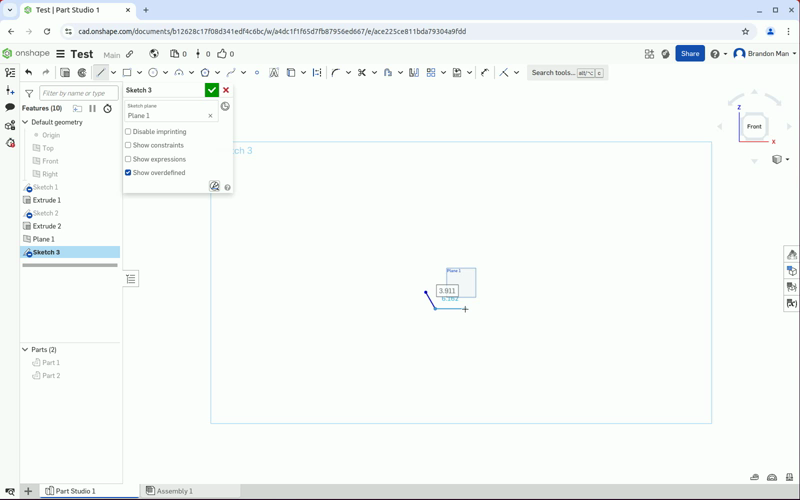
mouse_move(451, 318)
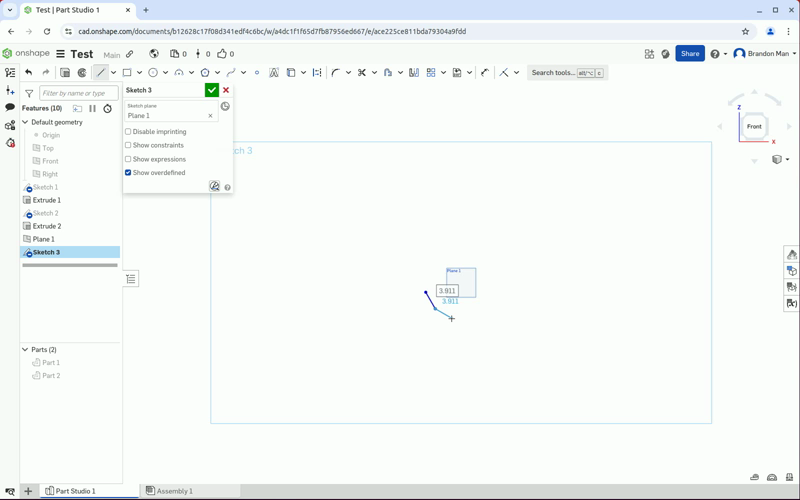
click(451, 318)
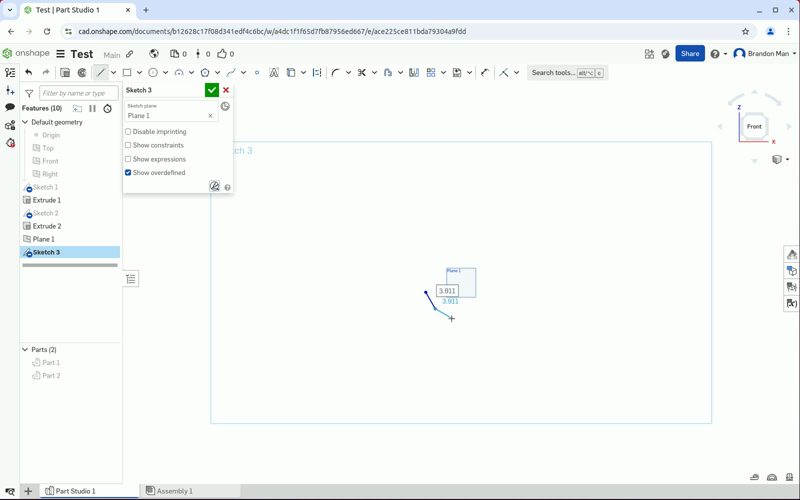
key_up(shift)
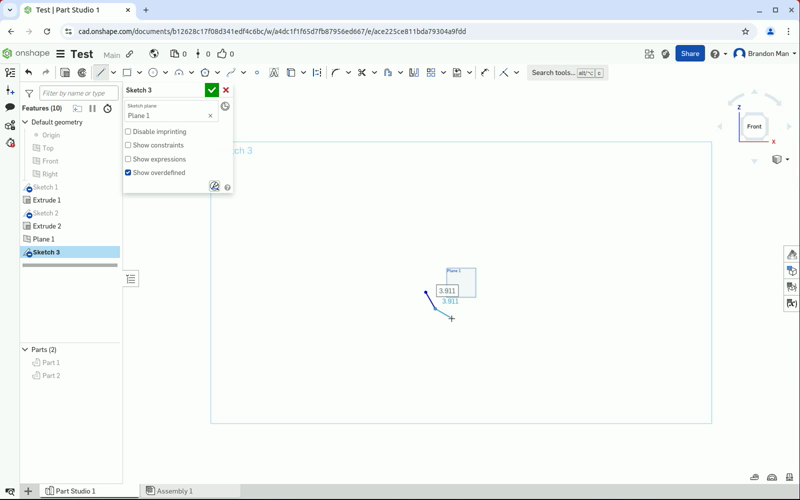
key_down(shift)
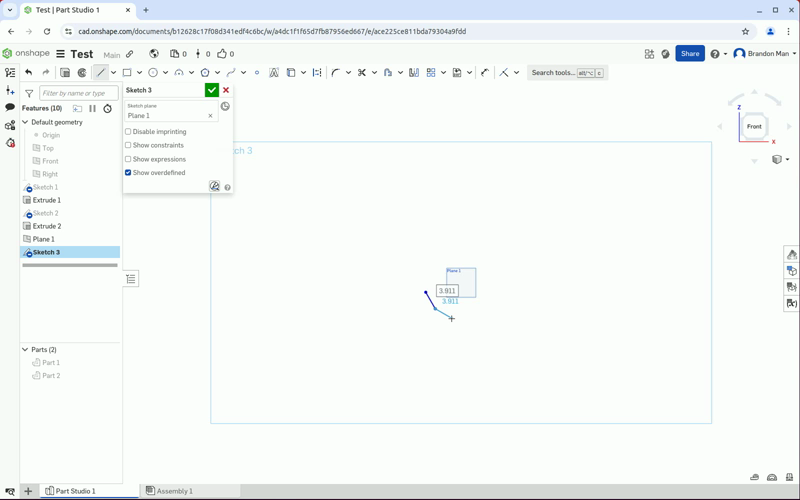
mouse_move(481, 318)
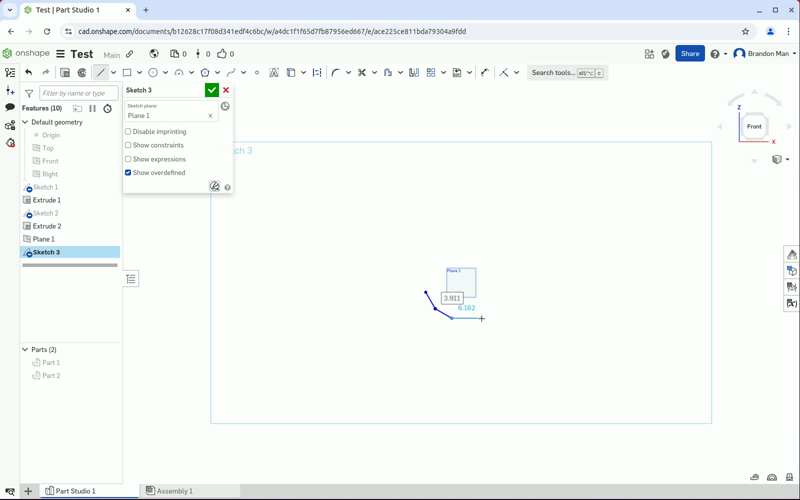
mouse_move(470, 318)
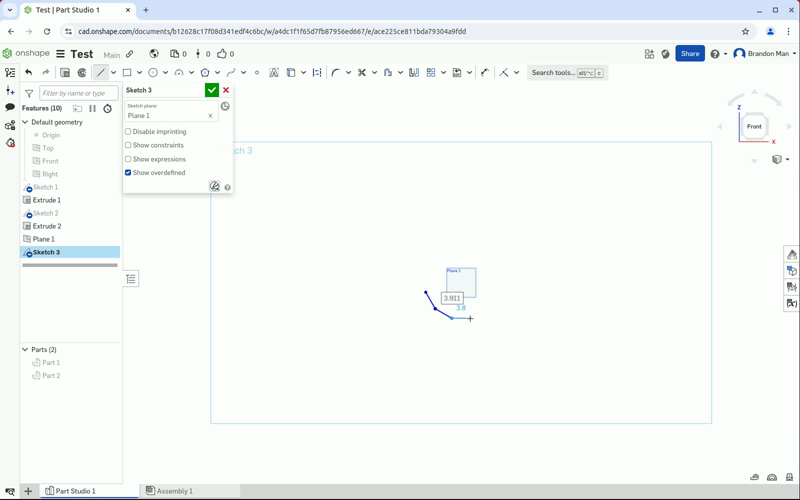
click(470, 318)
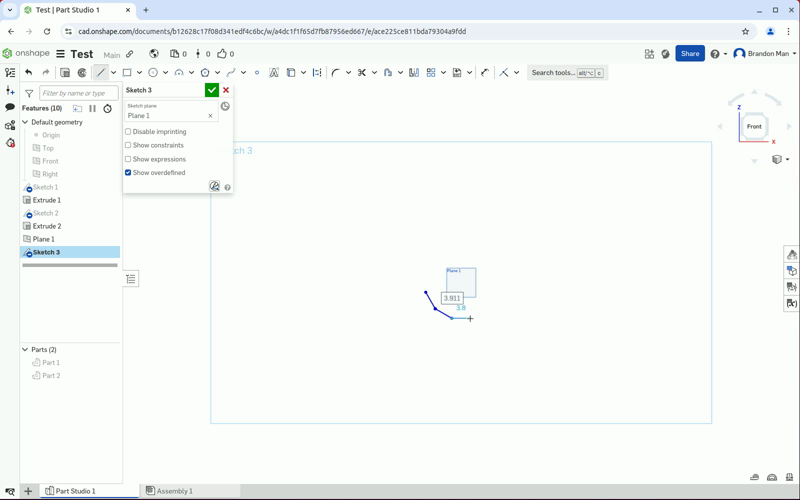
key_up(shift)
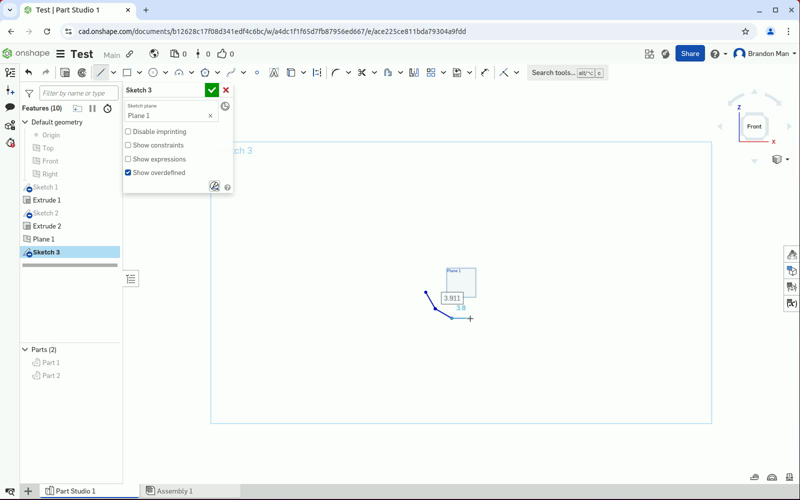
key_down(shift)
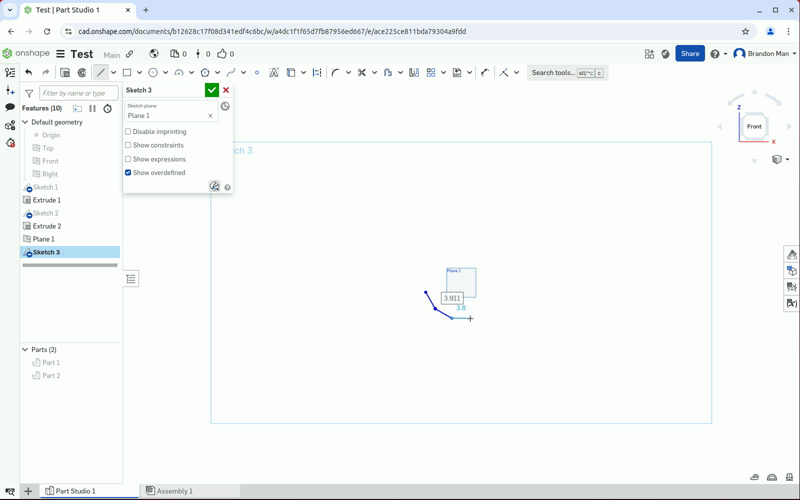
mouse_move(500, 318)
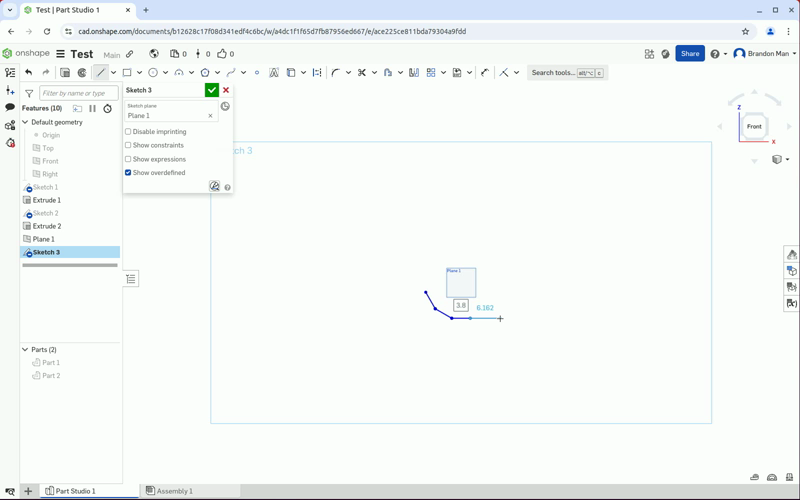
mouse_move(486, 308)
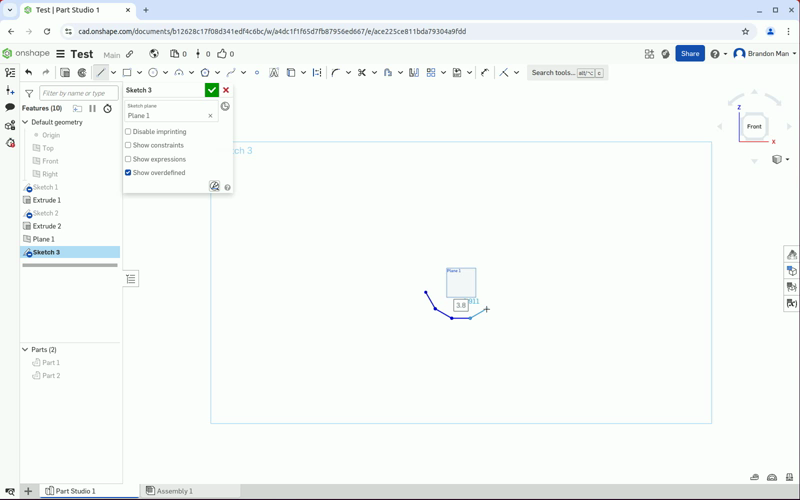
click(486, 308)
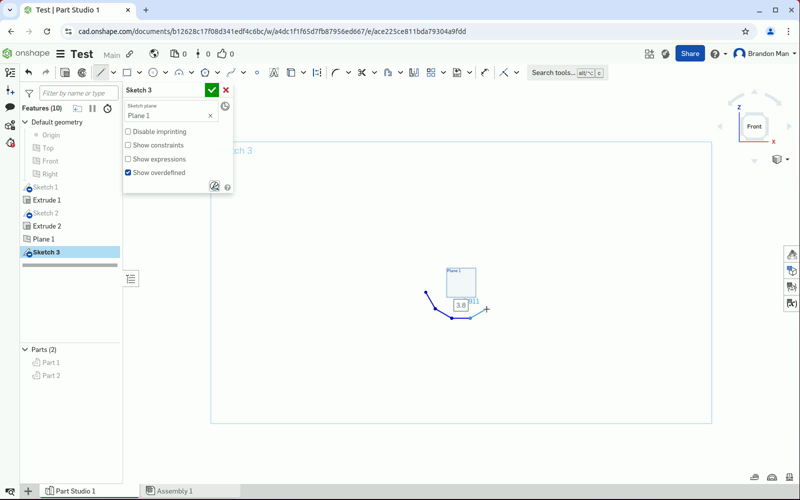
key_up(shift)
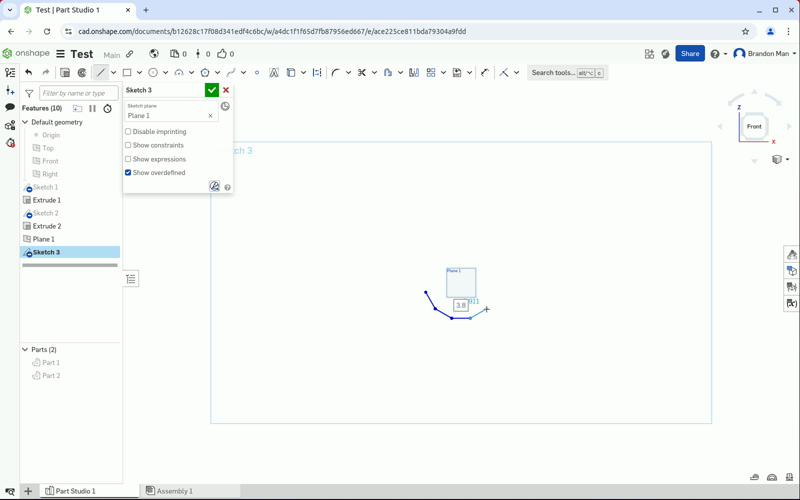
key_down(shift)
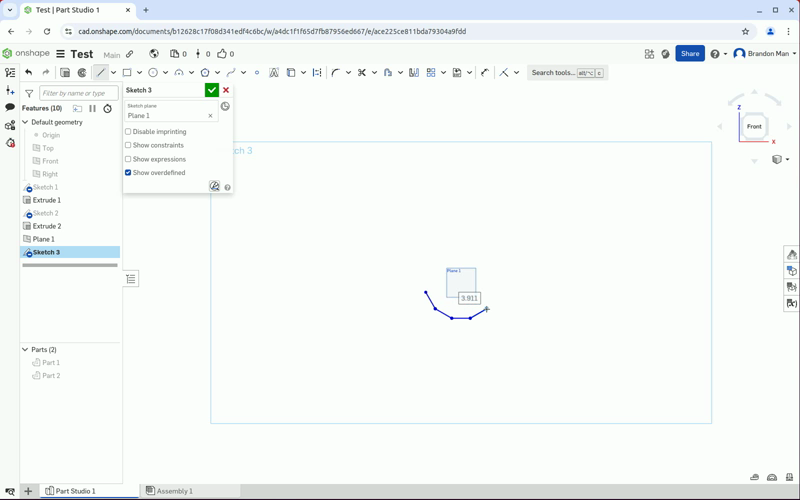
mouse_move(516, 308)
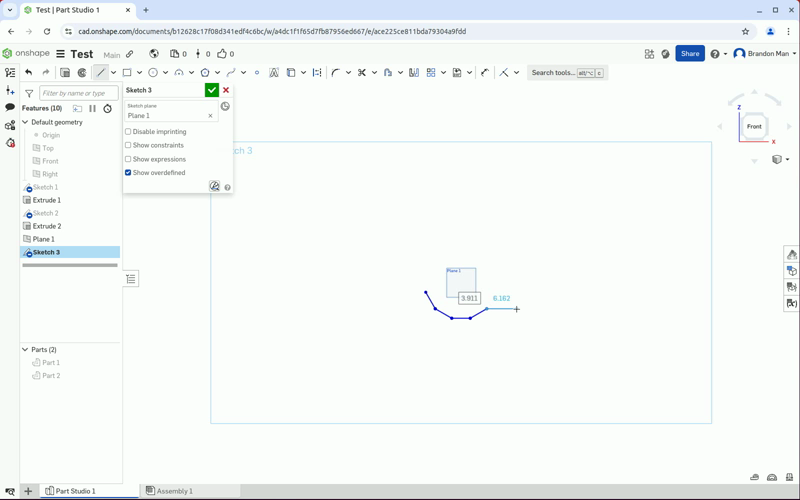
mouse_move(496, 292)
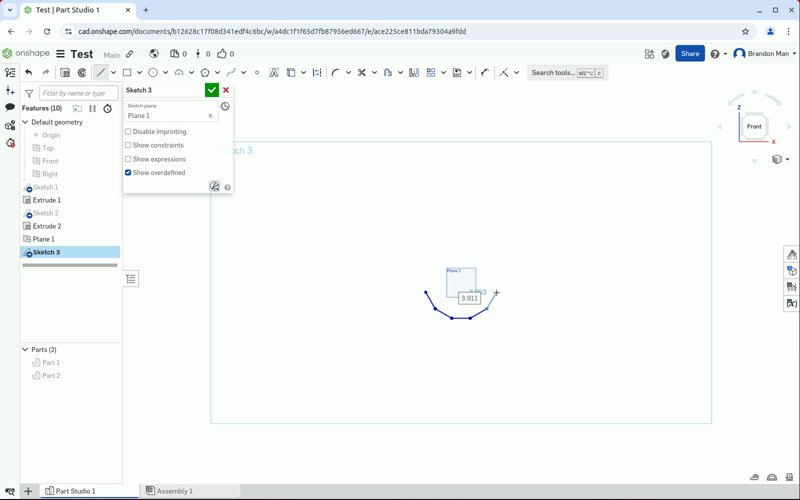
click(496, 292)
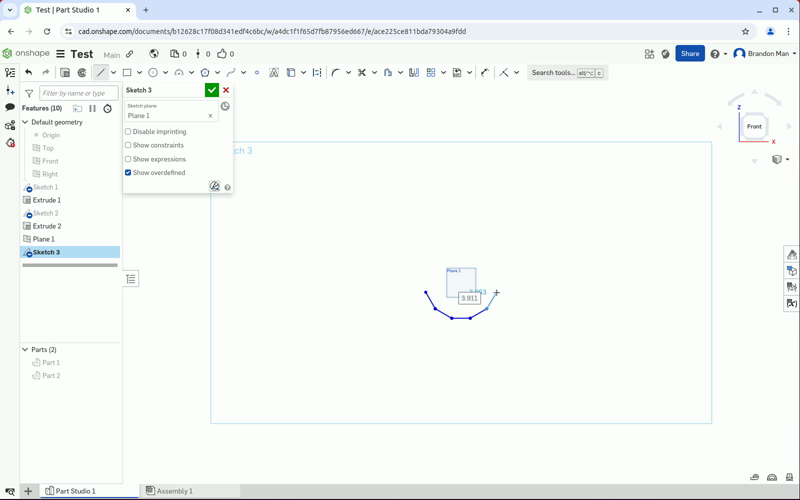
key_up(shift)
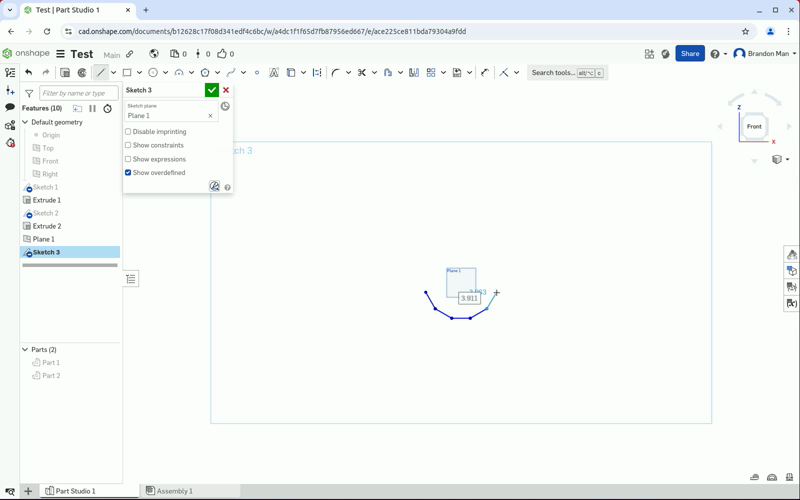
key_down(shift)
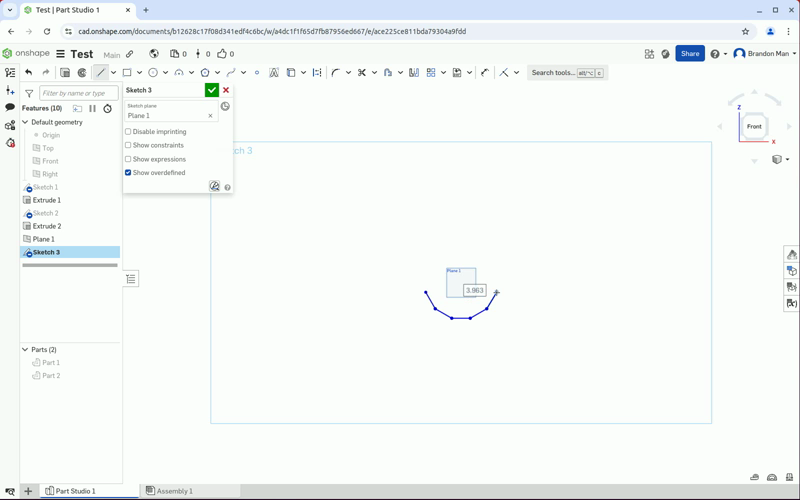
mouse_move(526, 292)
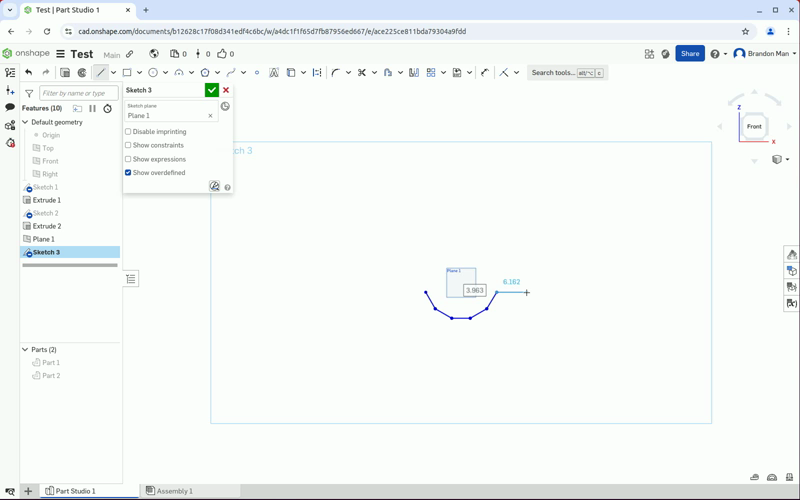
mouse_move(496, 273)
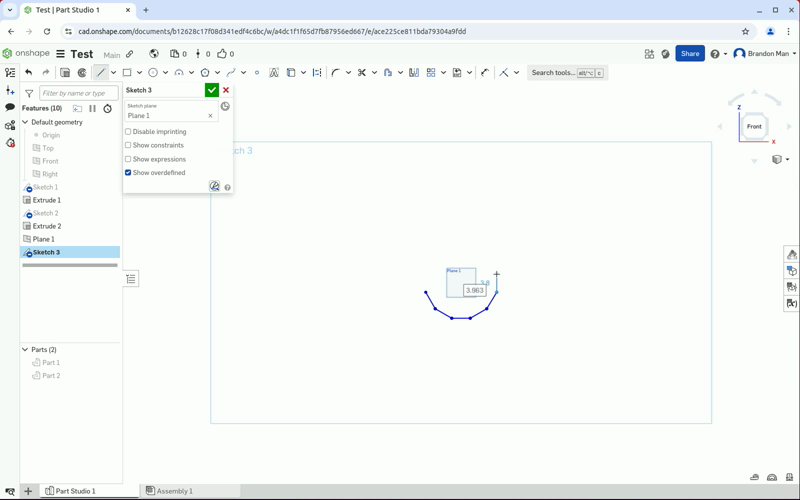
click(496, 273)
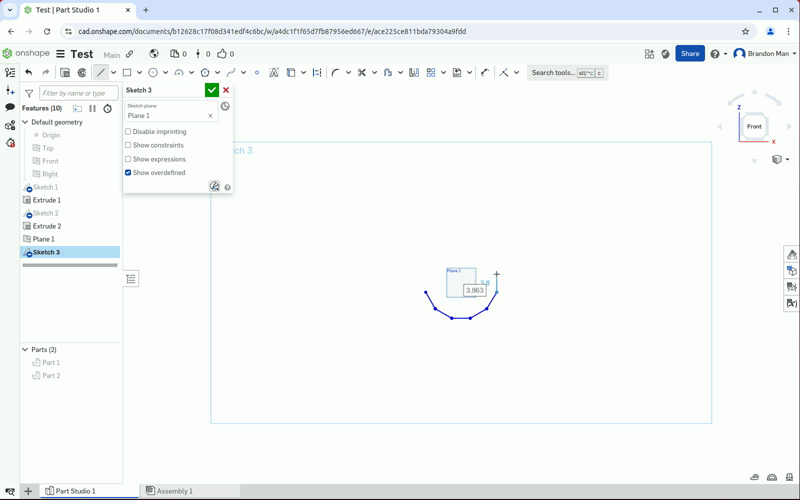
key_up(shift)
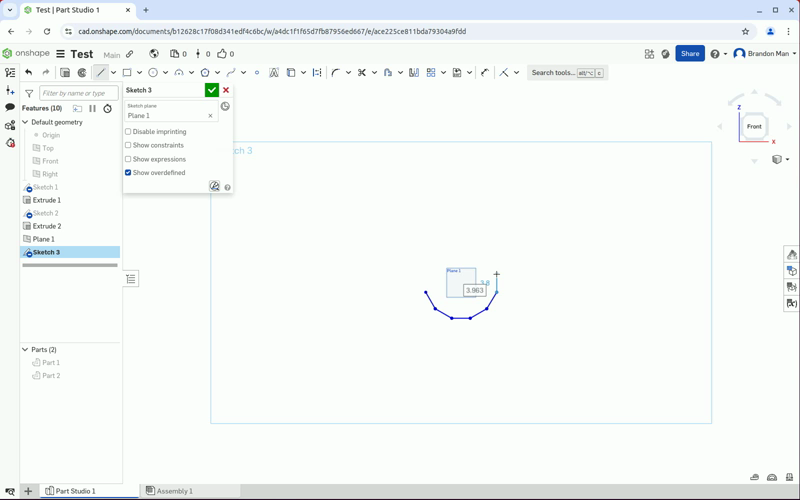
key_down(shift)
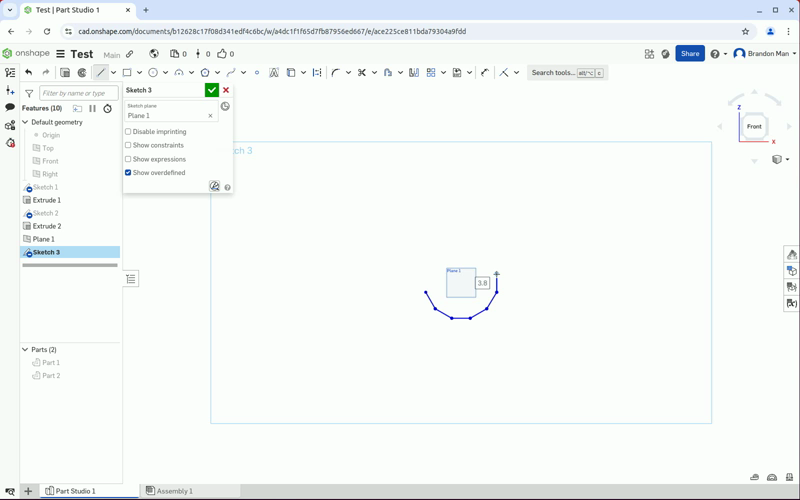
mouse_move(526, 273)
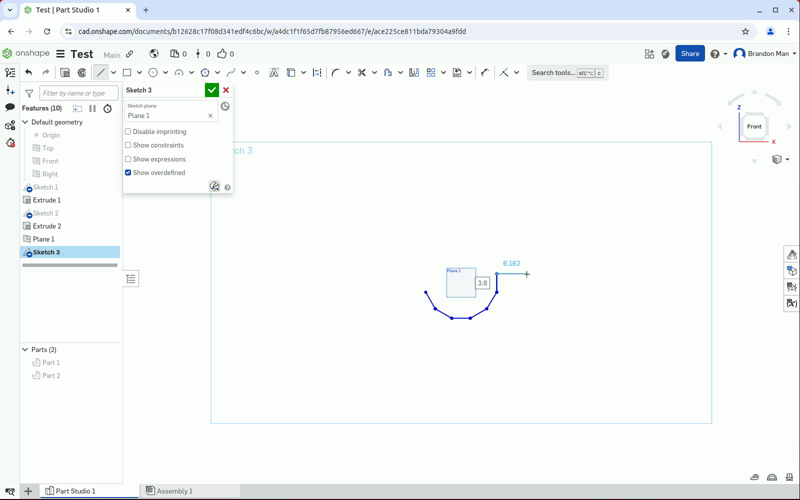
mouse_move(486, 257)
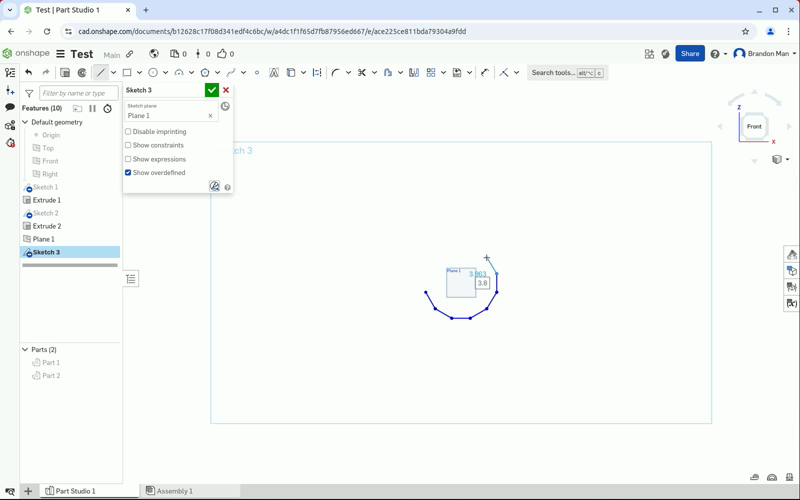
click(486, 257)
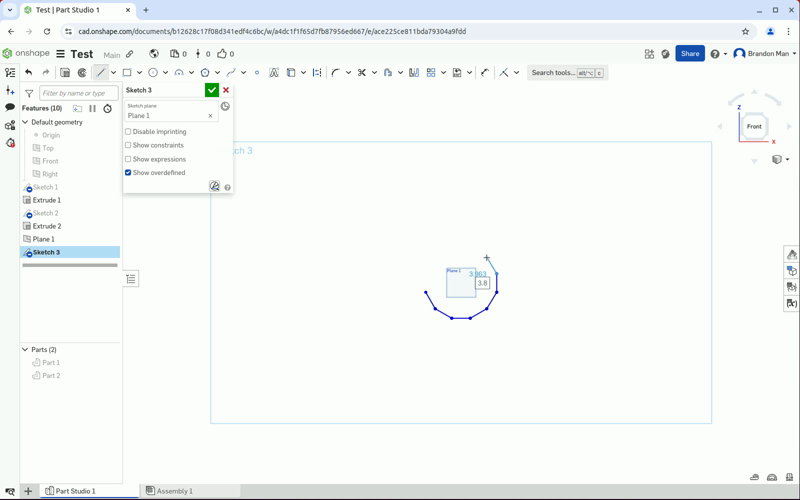
key_up(shift)
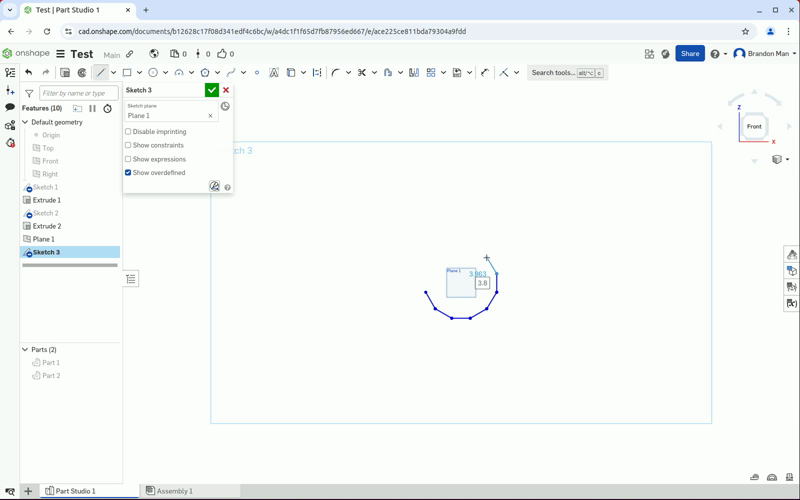
key_down(shift)
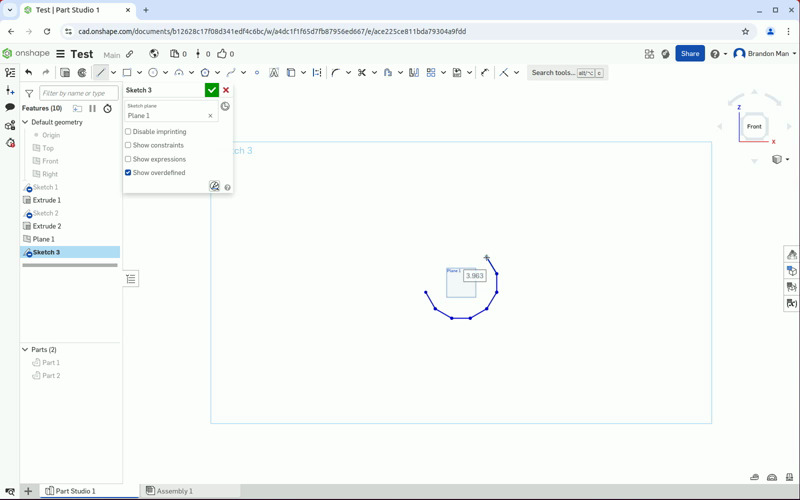
mouse_move(516, 257)
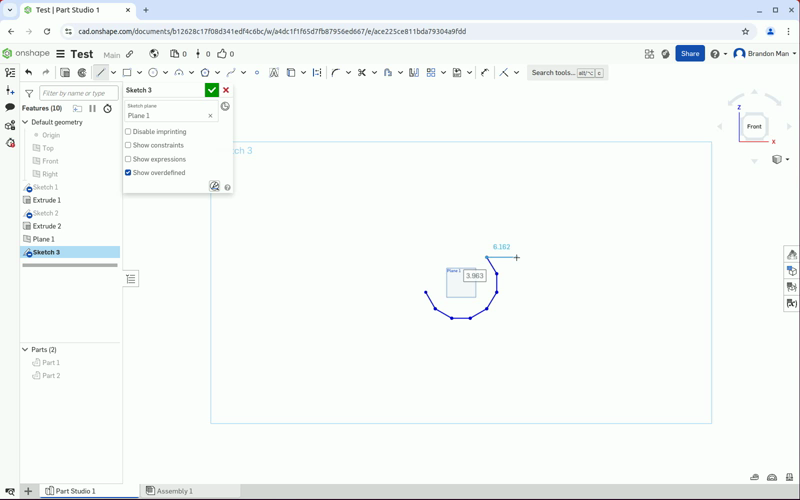
mouse_move(470, 247)
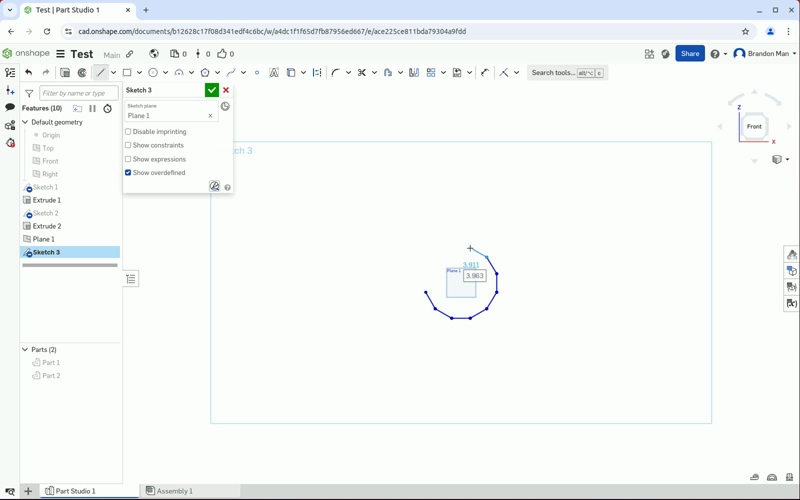
click(470, 247)
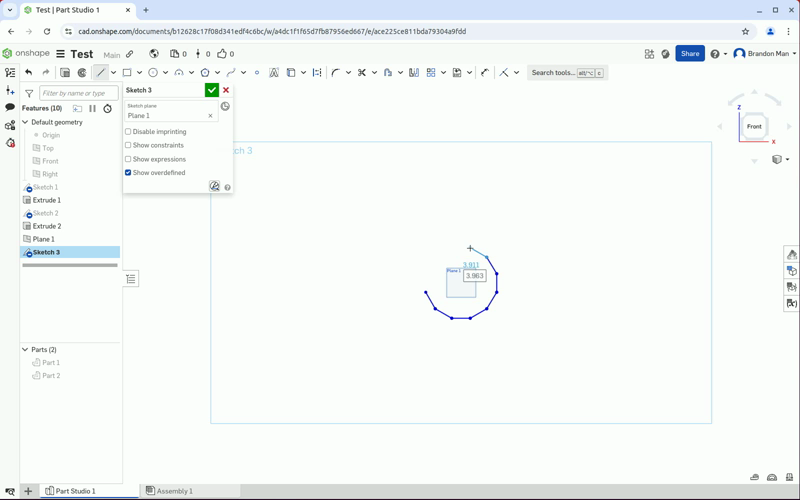
key_up(shift)
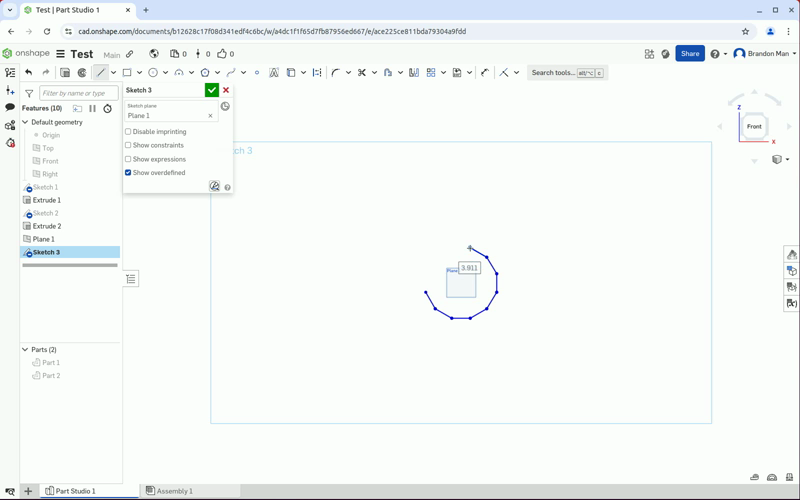
key_down(shift)
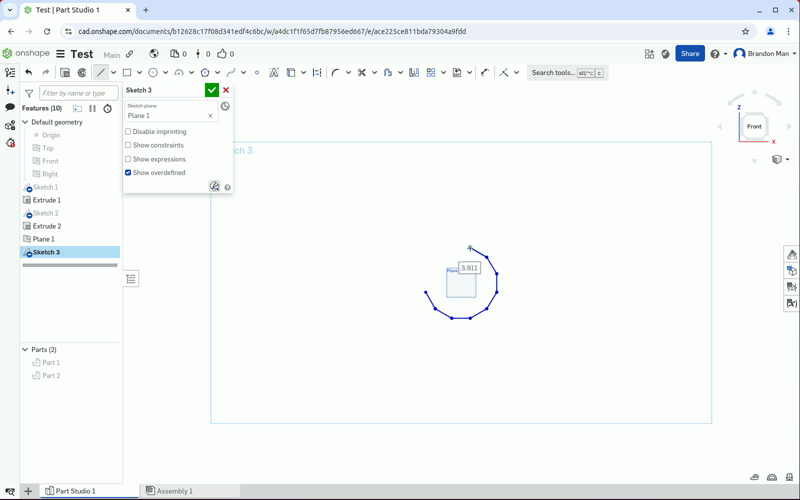
mouse_move(500, 247)
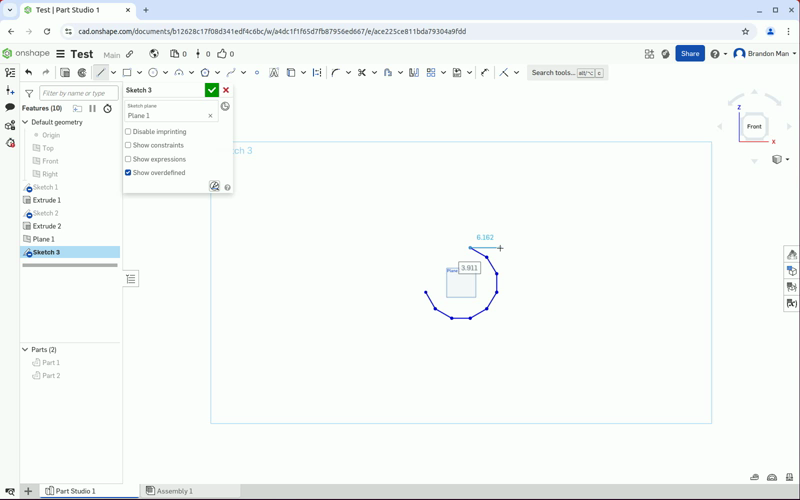
mouse_move(451, 247)
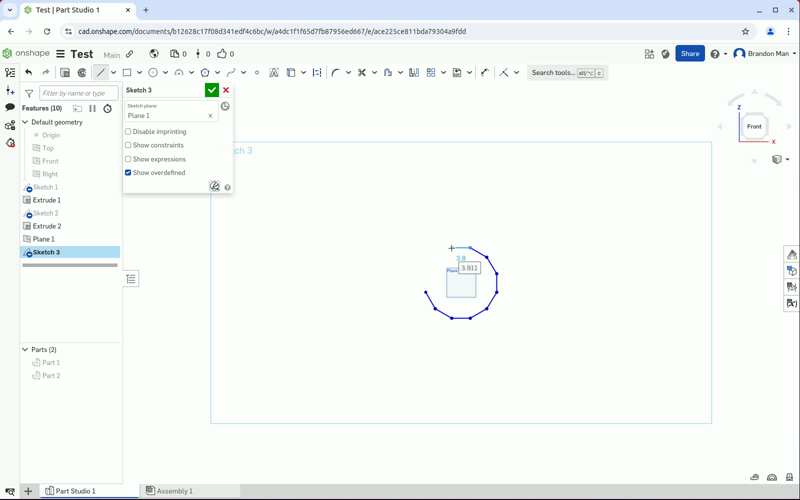
click(451, 247)
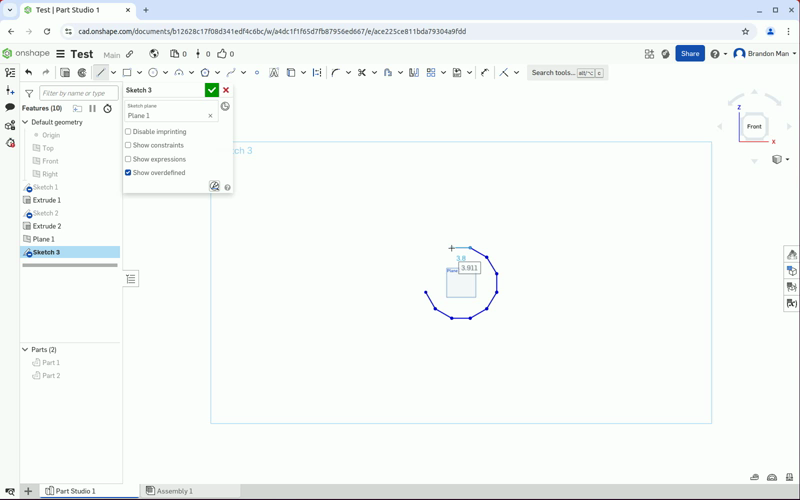
key_up(shift)
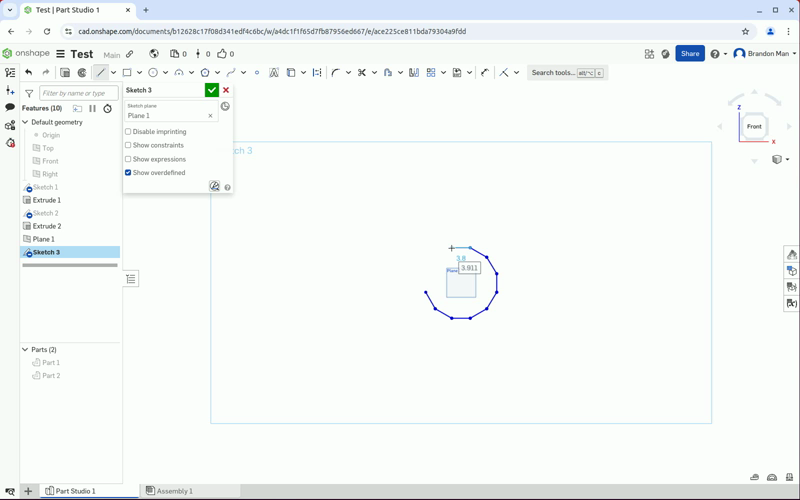
key_down(shift)
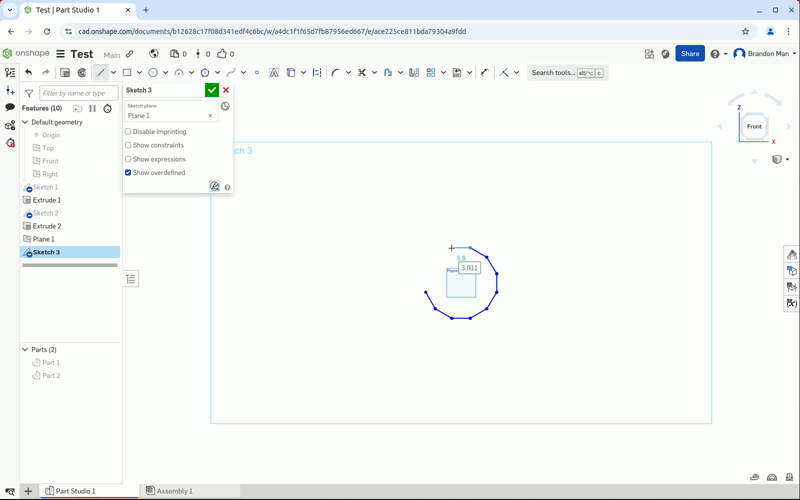
mouse_move(481, 247)
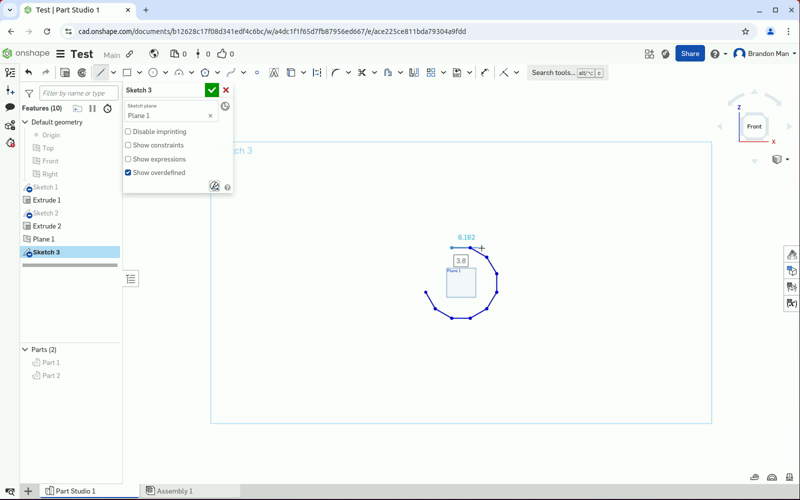
mouse_move(435, 257)
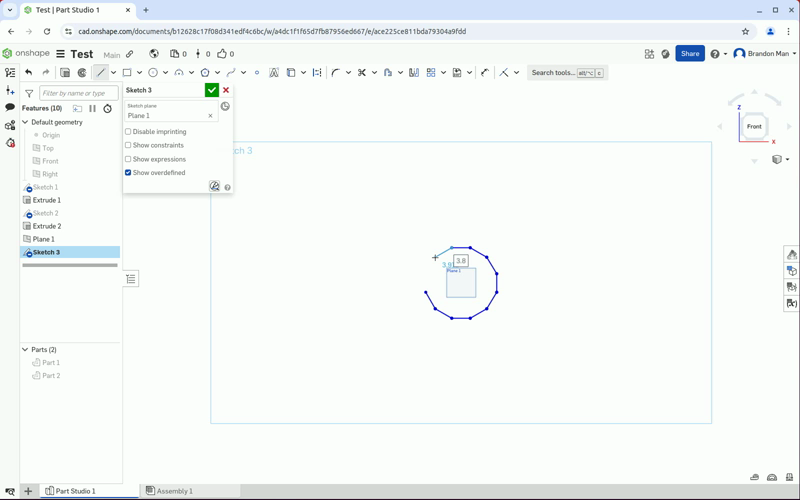
click(435, 257)
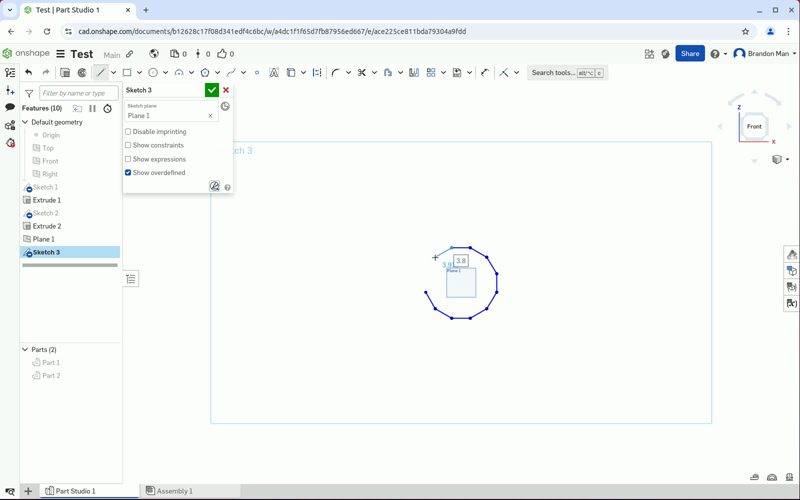
key_up(shift)
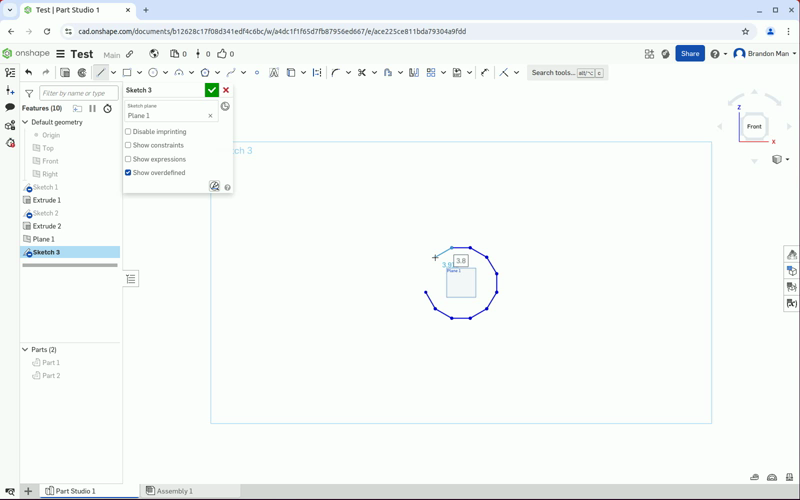
key_down(shift)
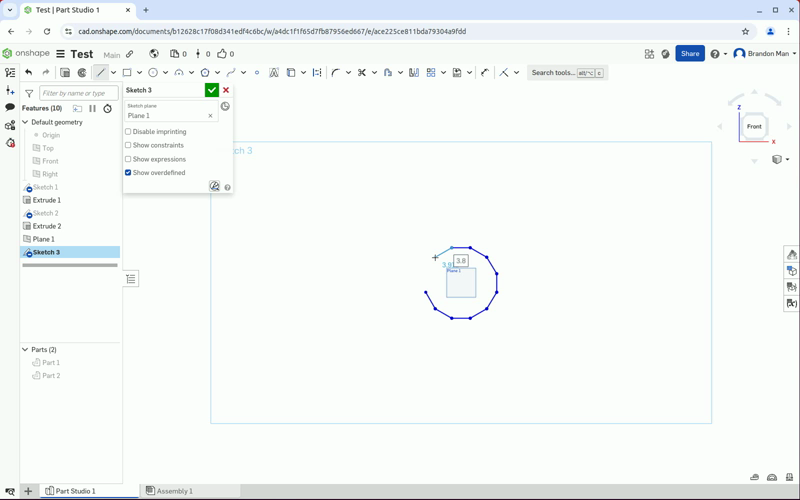
mouse_move(465, 257)
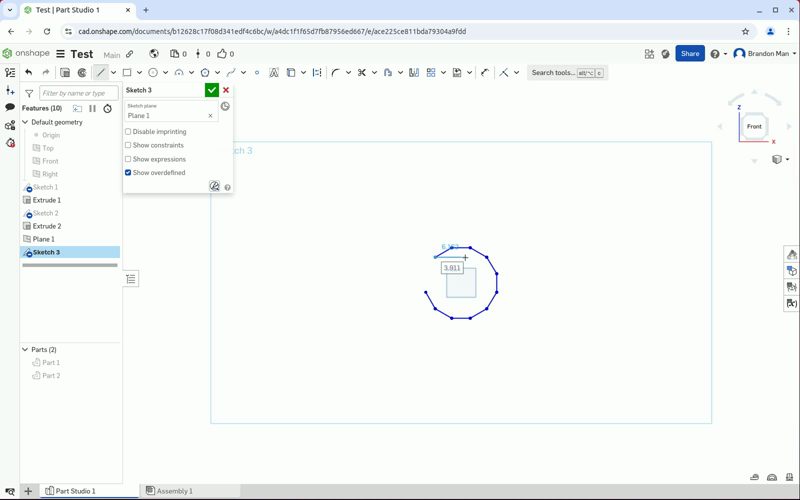
mouse_move(425, 273)
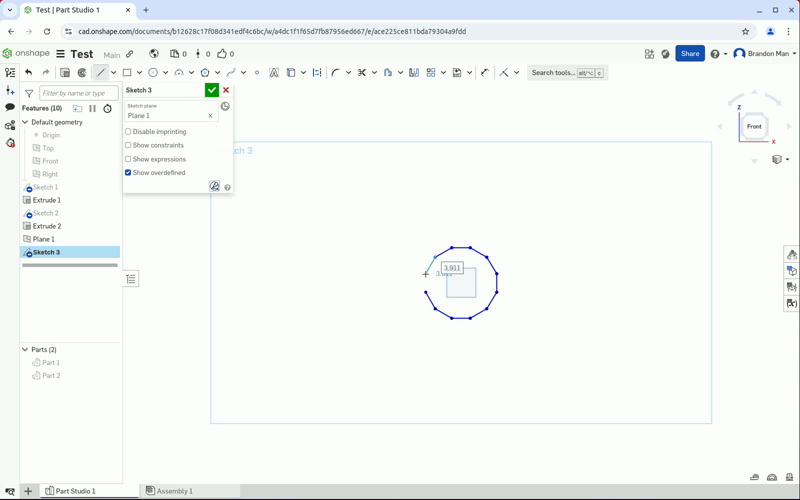
click(425, 273)
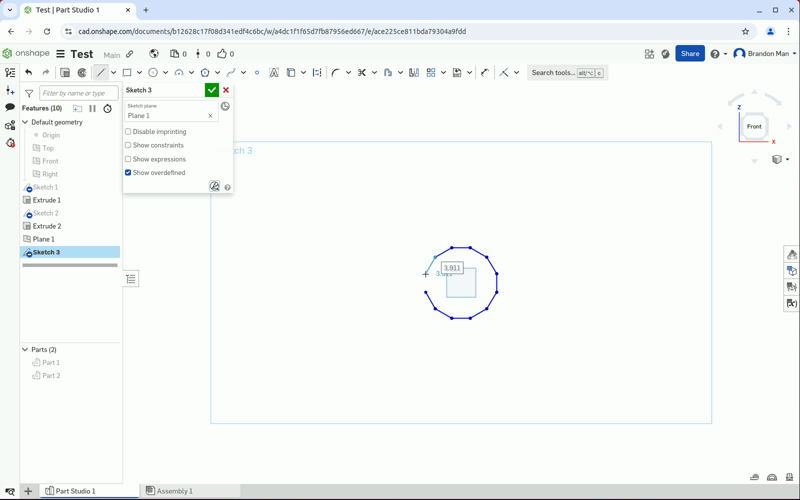
key_up(shift)
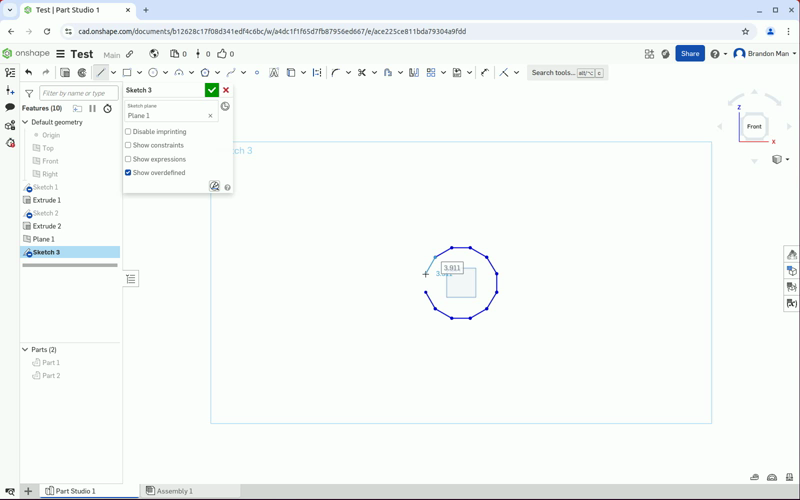
mouse_move(455, 273)
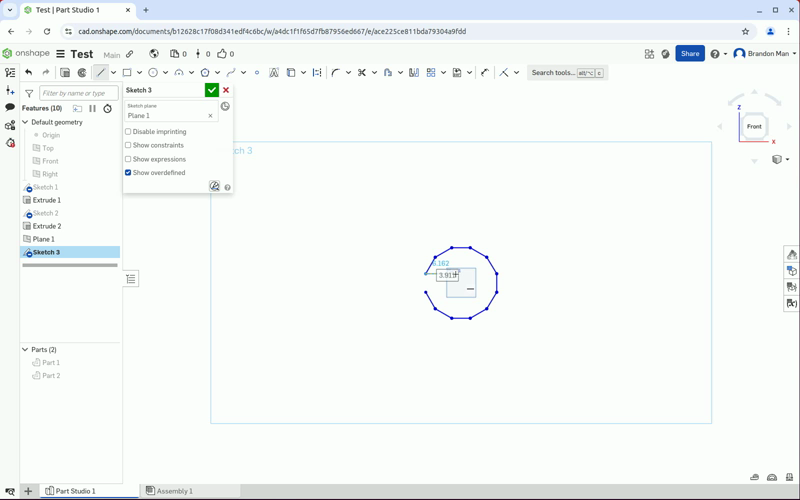
key_down(shift)
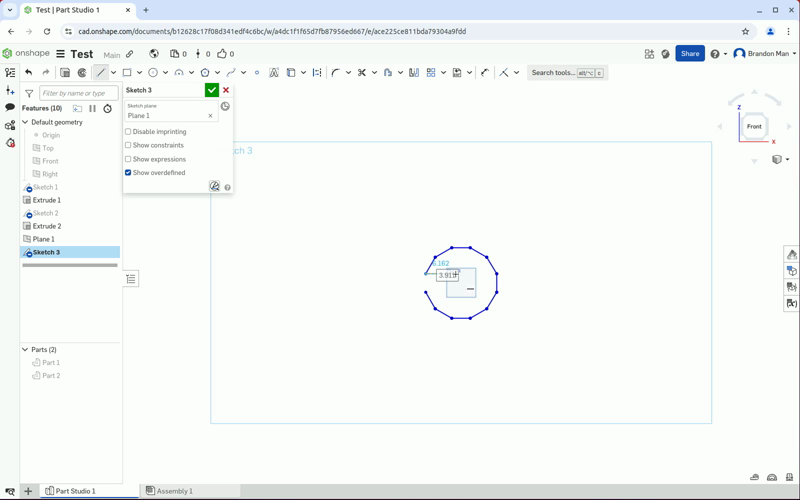
mouse_move(425, 292)
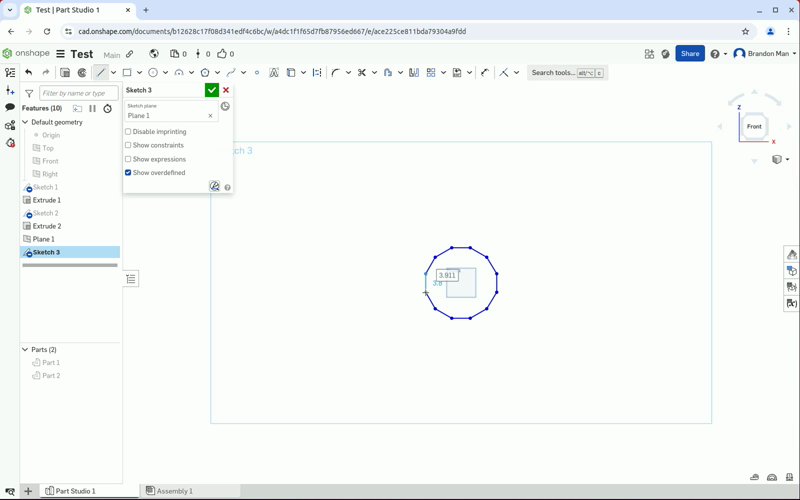
key_up(shift)
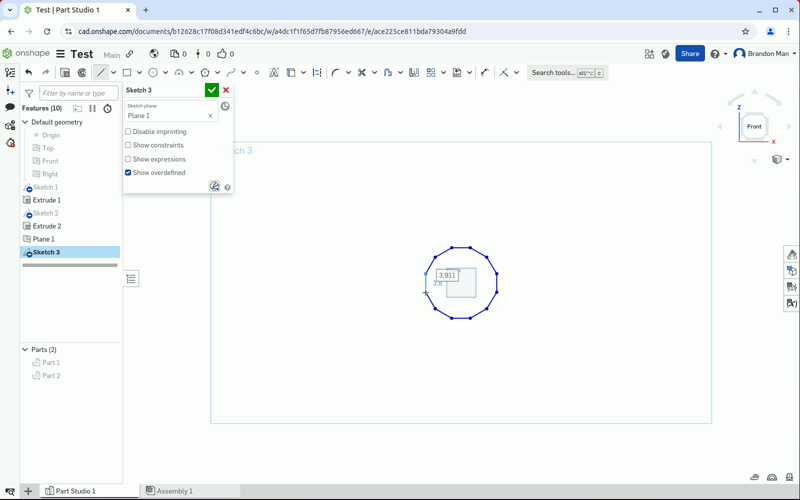
click(425, 292)
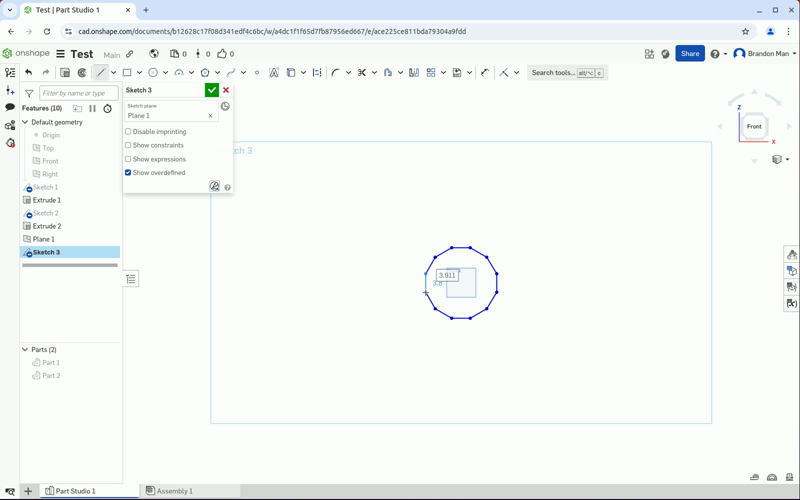
key(esc)
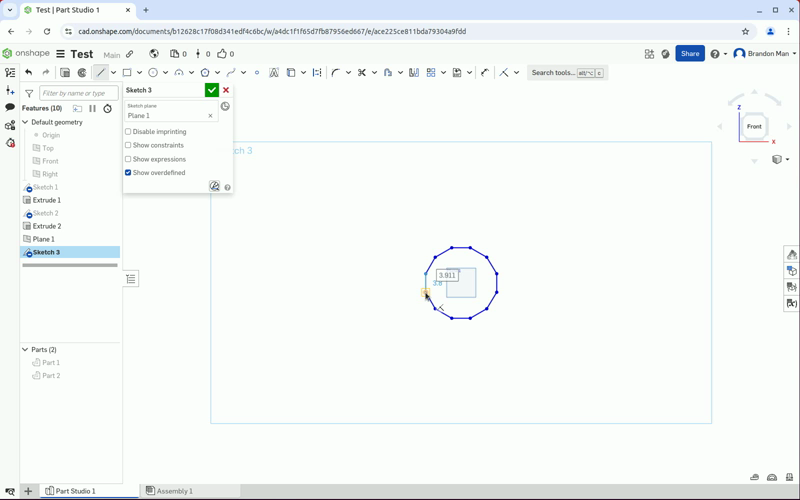
mouse_move(439, 278)
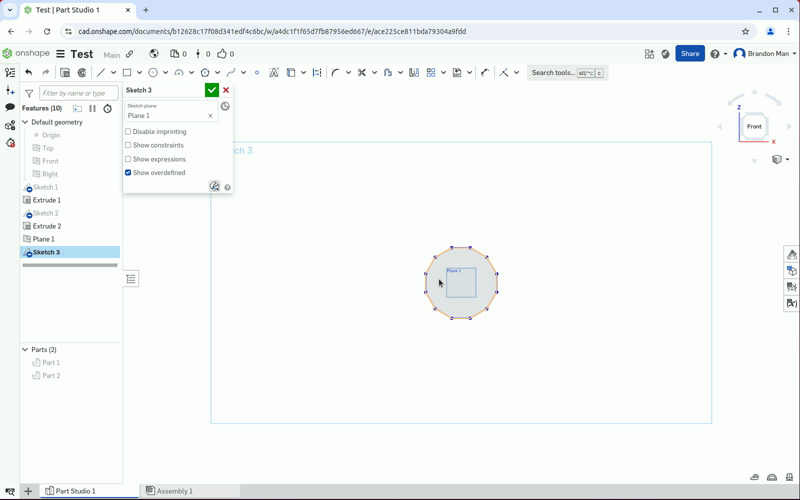
click(439, 278)
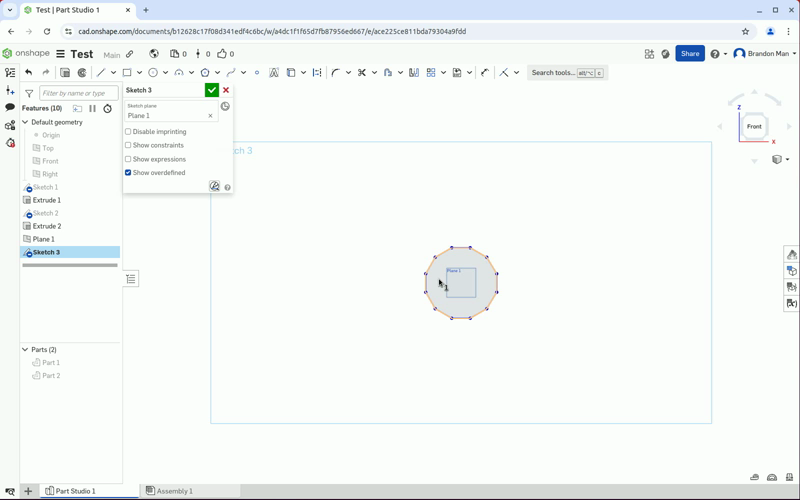
mouse_move(73, 352)
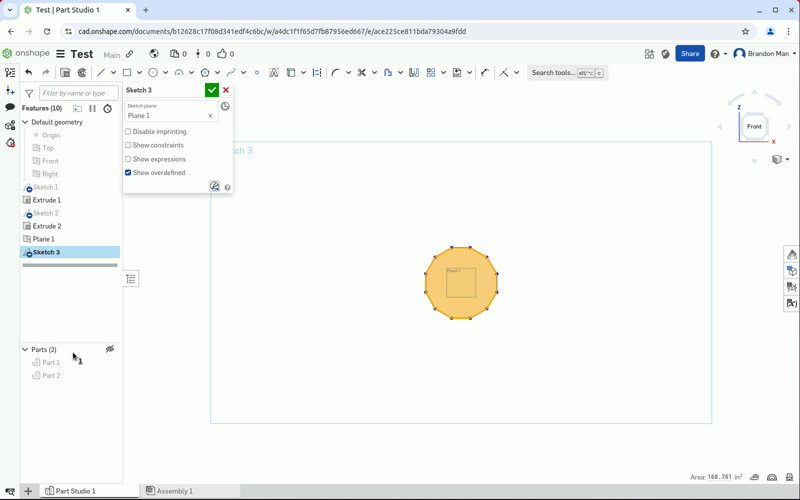
key(shift+y)
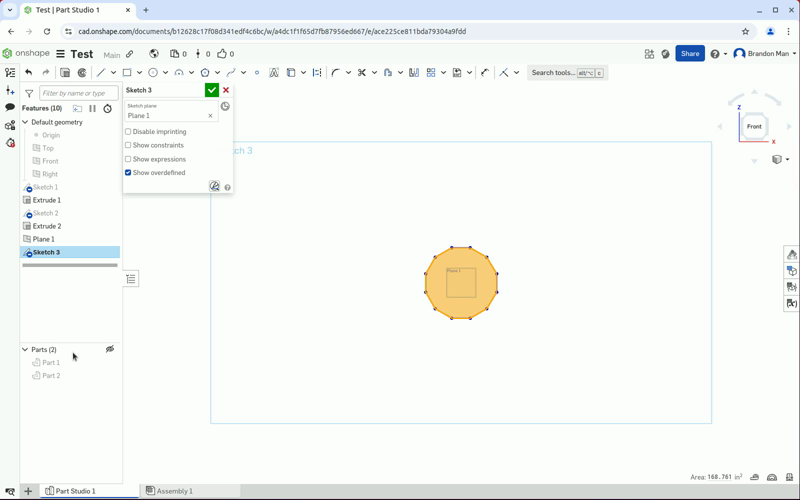
key(shift+e)
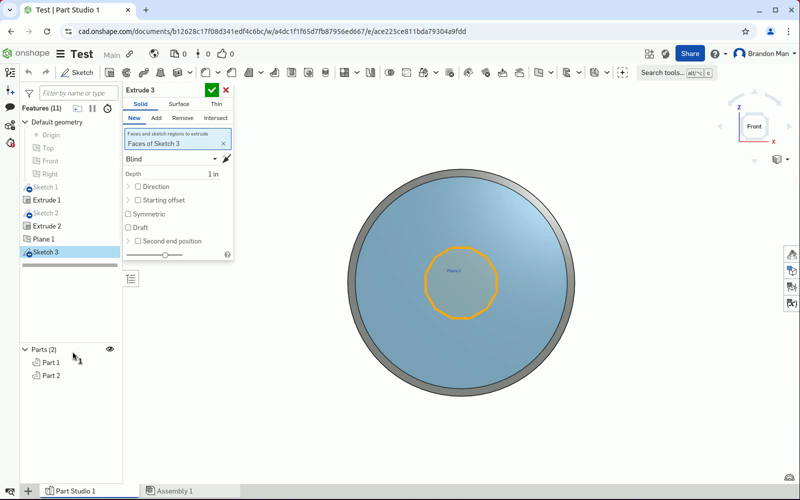
mouse_move(143, 106)
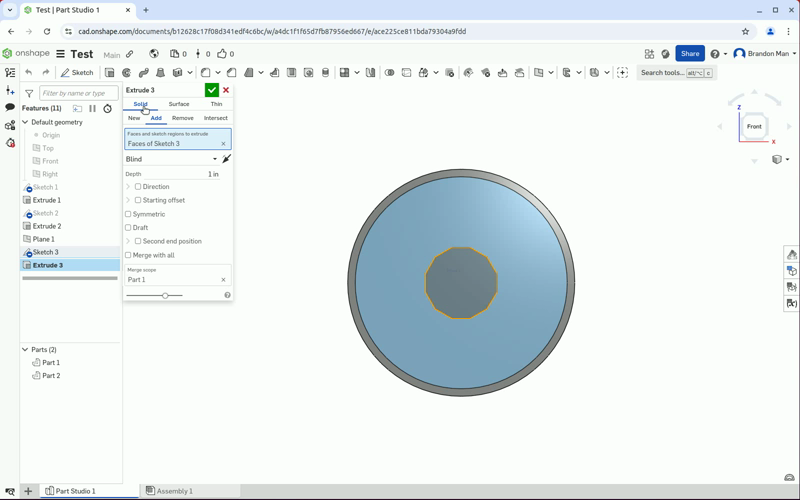
click(143, 106)
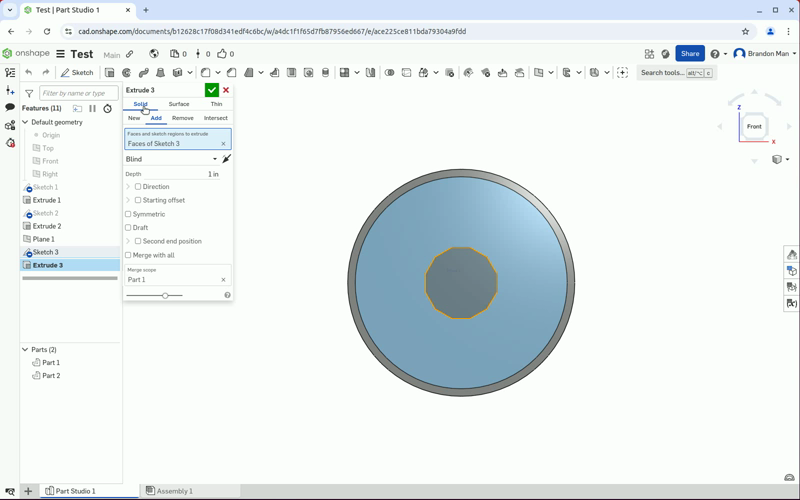
mouse_move(137, 120)
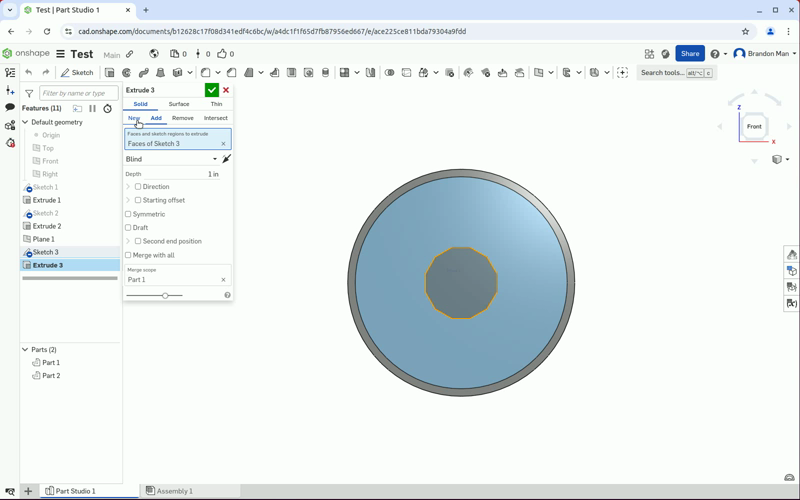
click(137, 120)
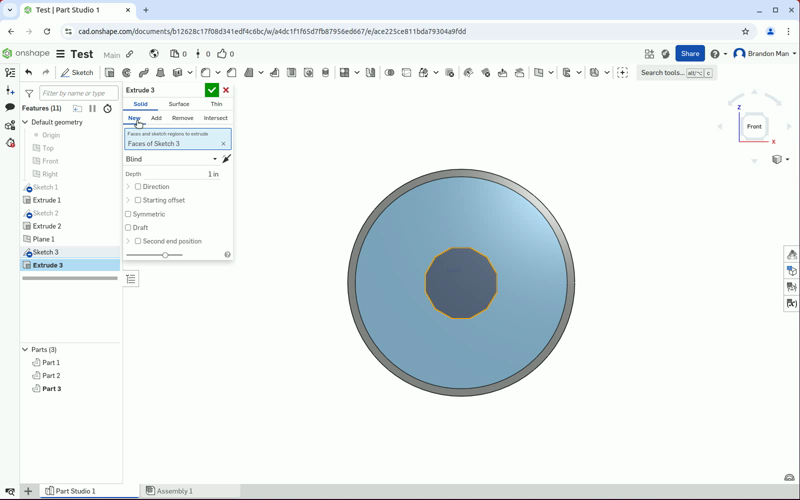
key(tab, 4)
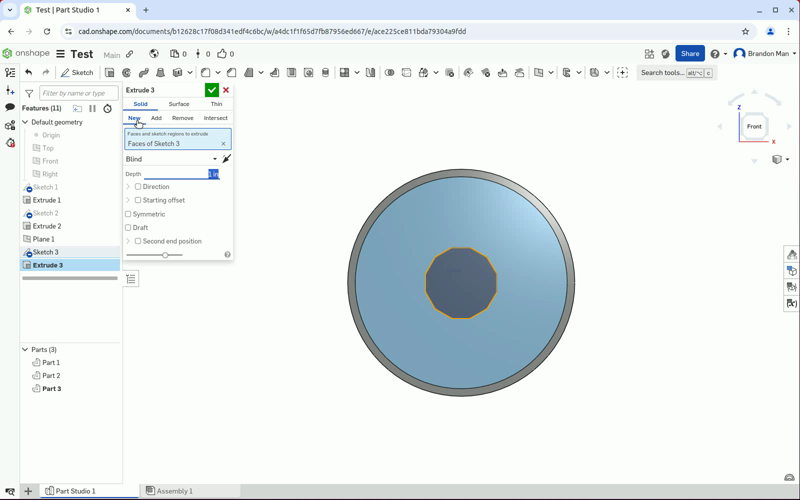
text(9.147)
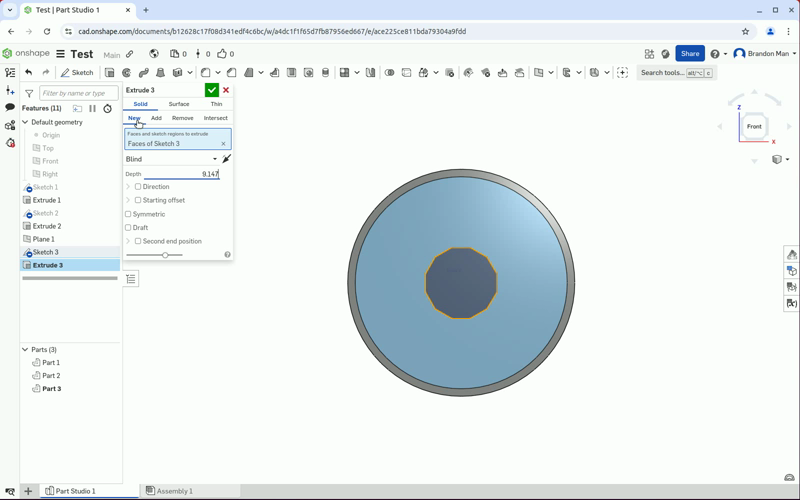
key(enter)
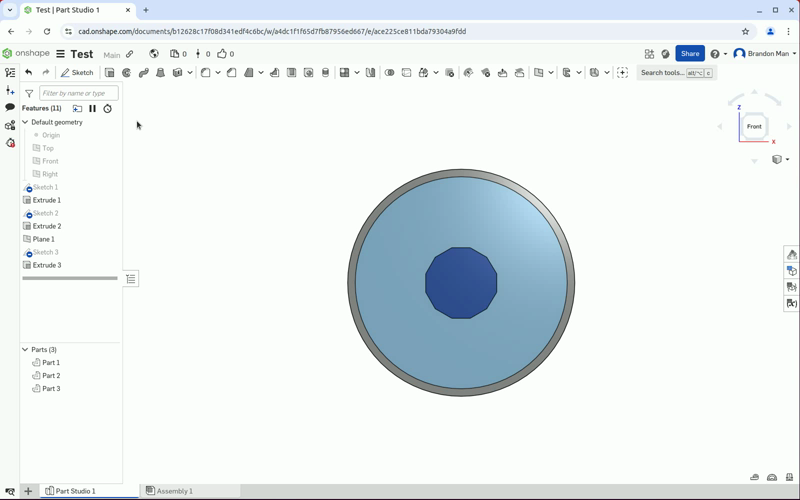
key(shift+h)
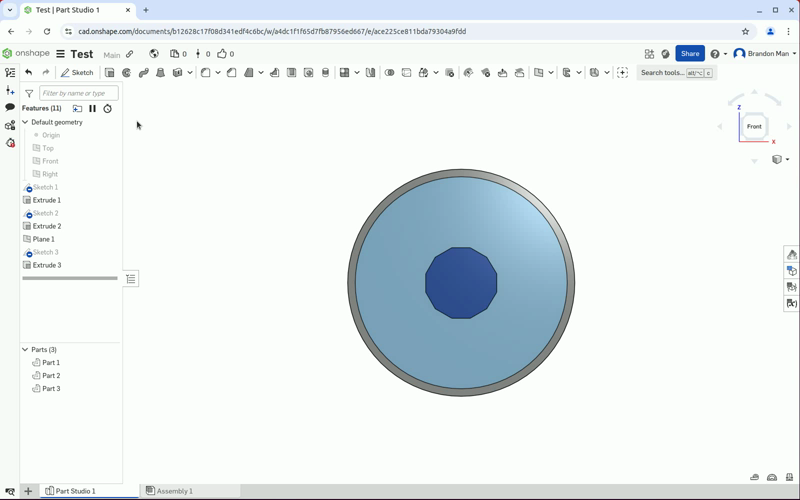
key(shift+h)
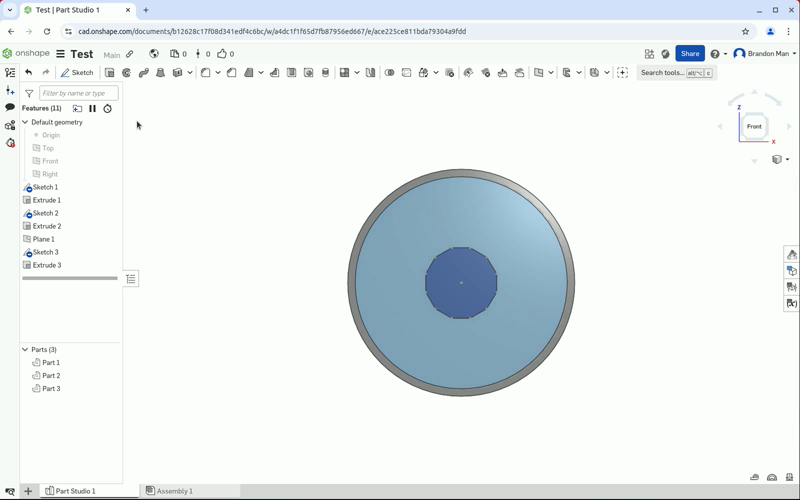
key(shift+7)
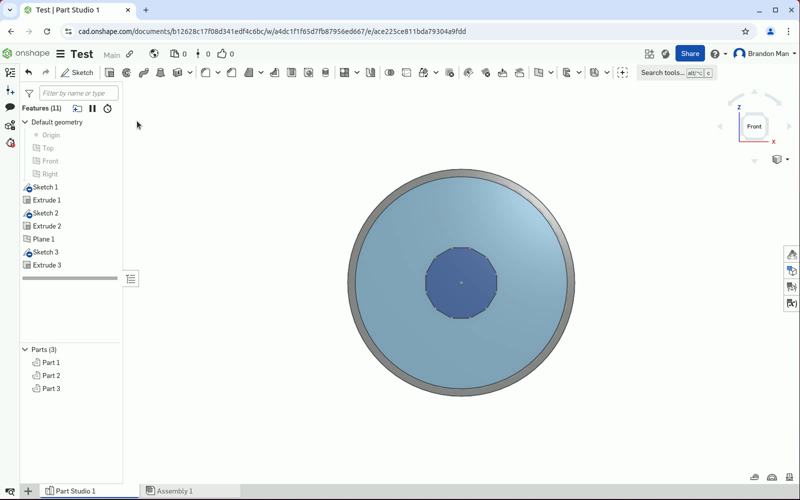
key(left, 2)
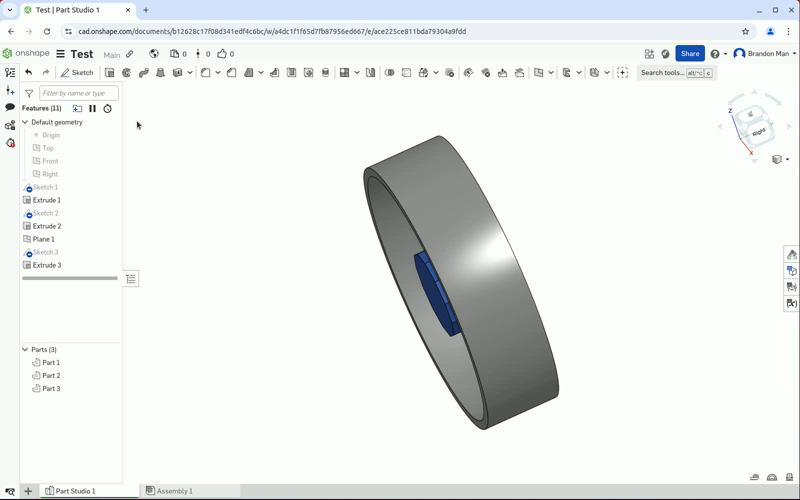
key(down, 2)
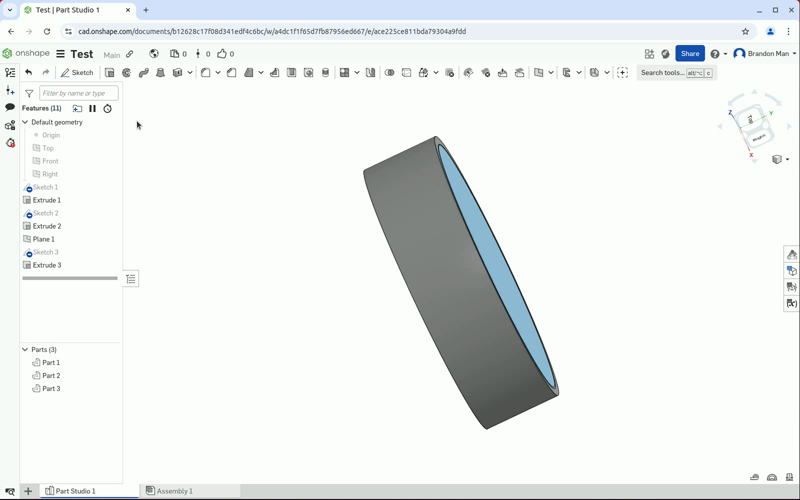
key(up, 2)
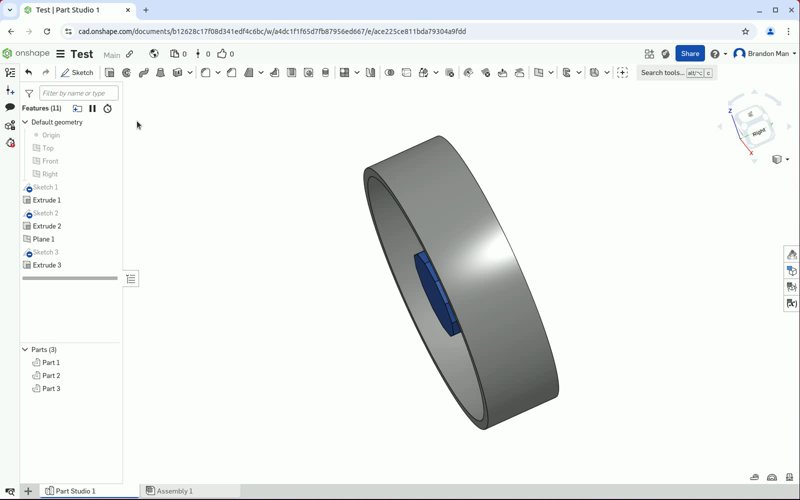
key(right, 2)
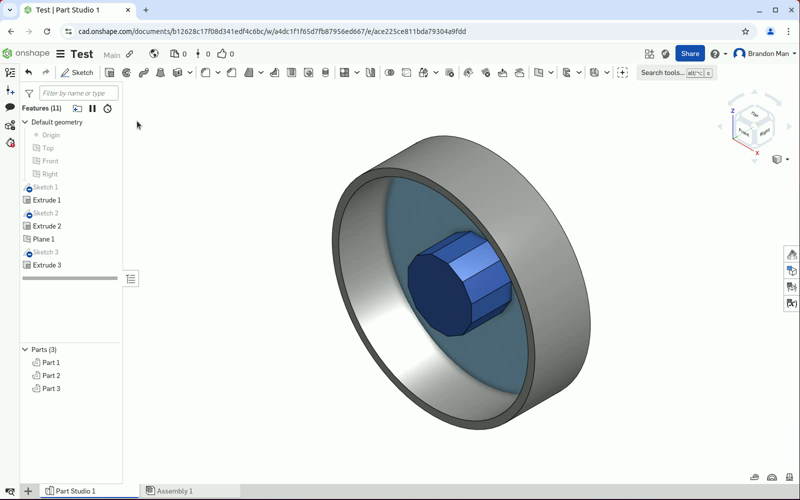
mouse_move(73, 189)
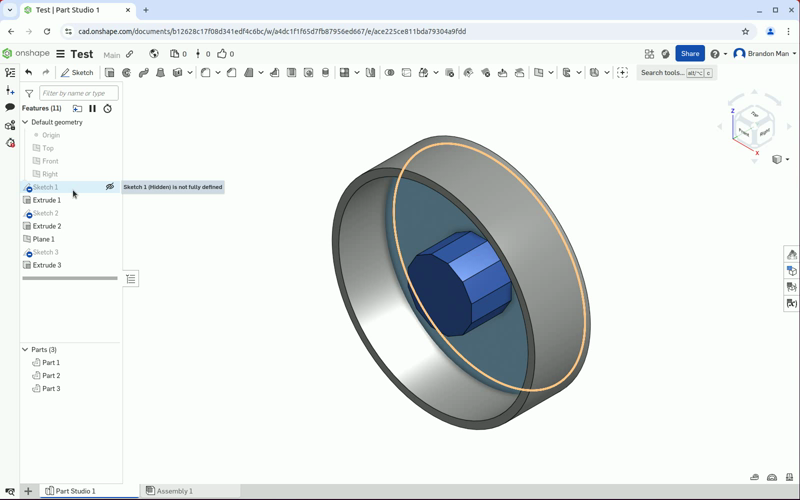
click(73, 189)